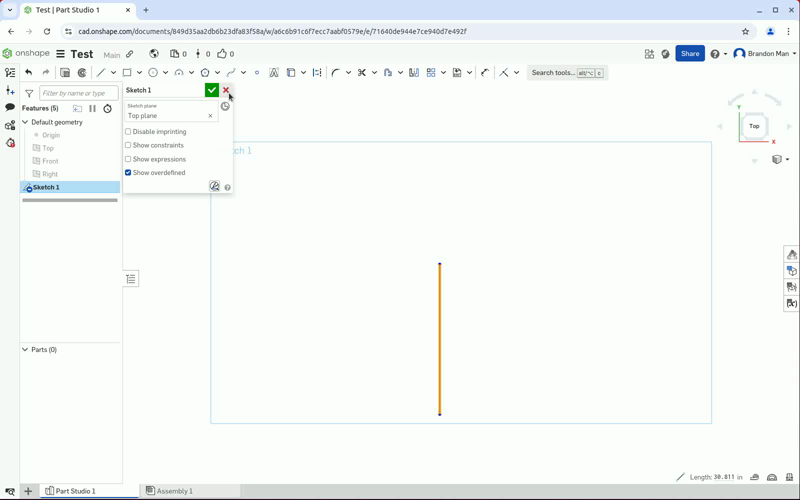
key(shift+h)
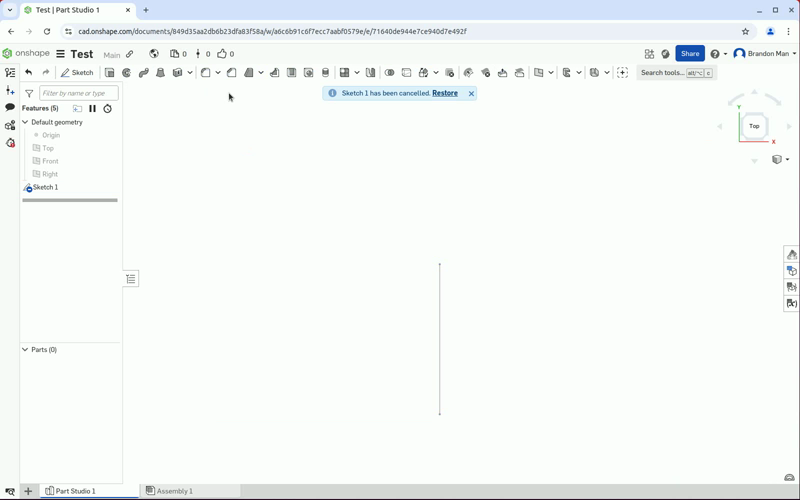
key(shift+s)
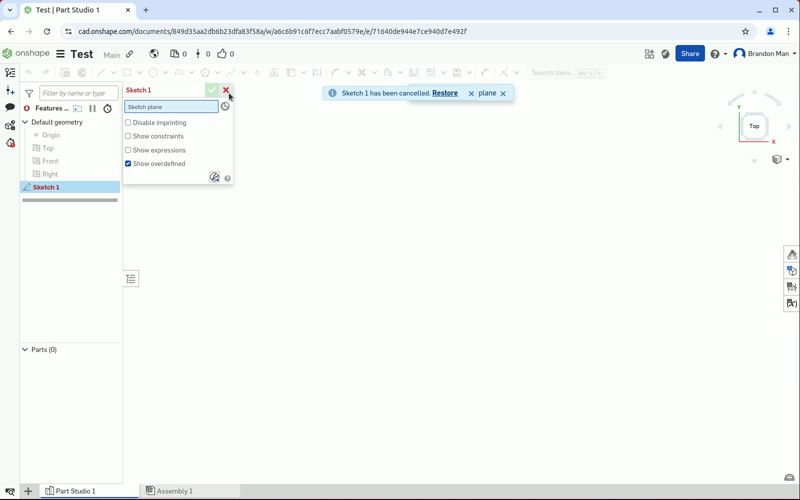
mouse_move(73, 150)
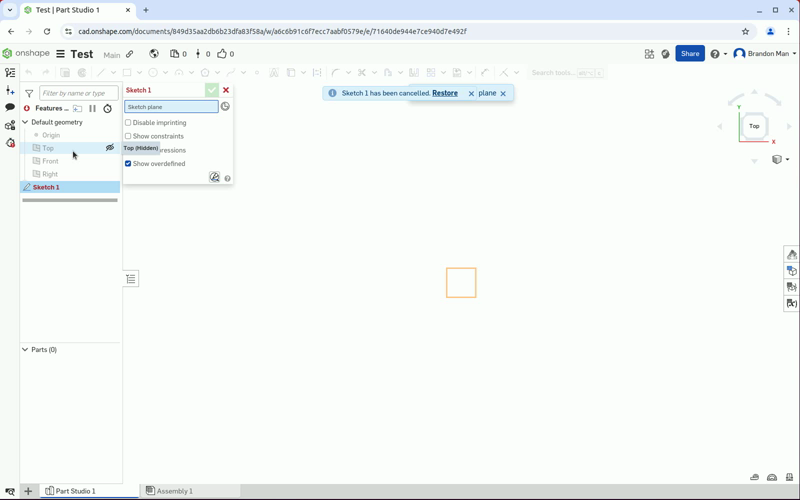
click(73, 150)
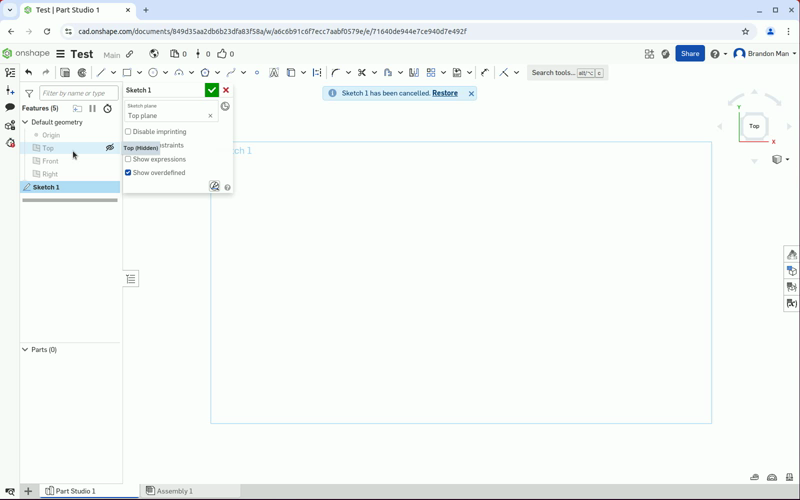
mouse_move(73, 352)
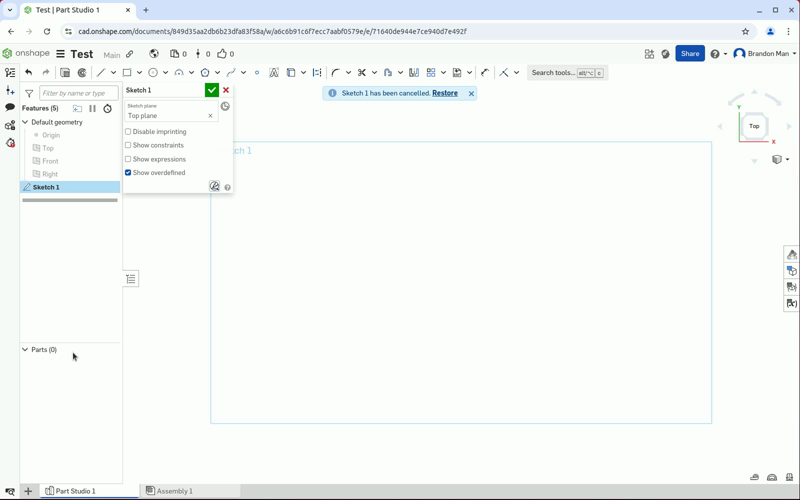
key(y)
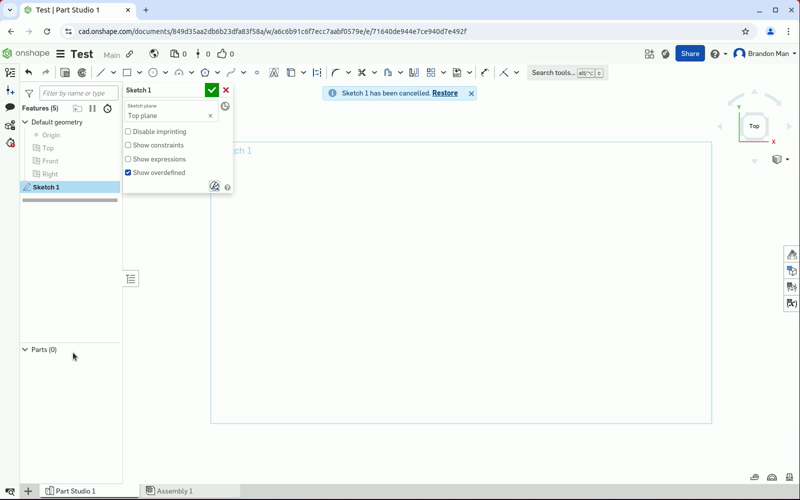
key(c)
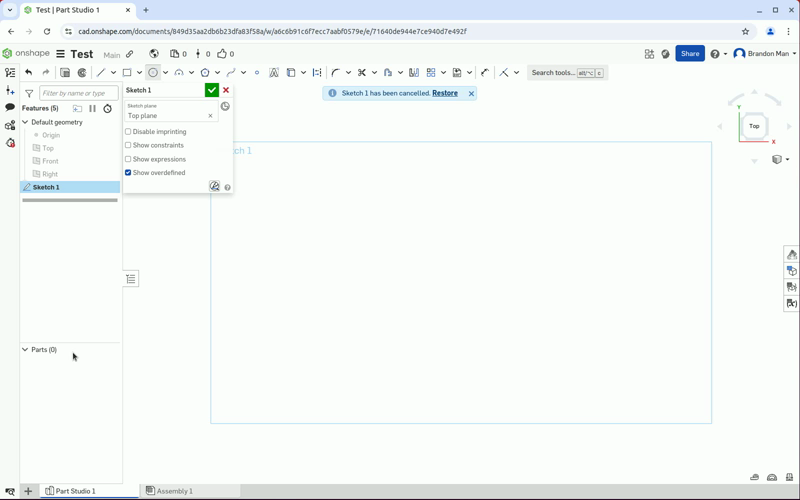
key_down(shift)
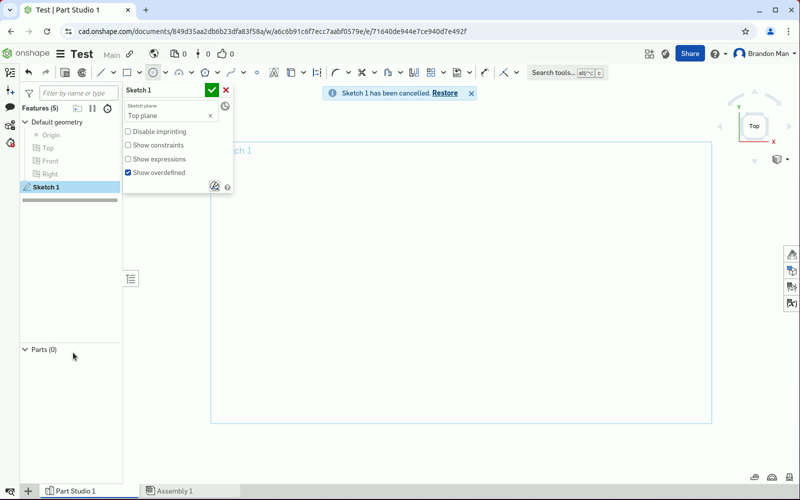
mouse_move(461, 282)
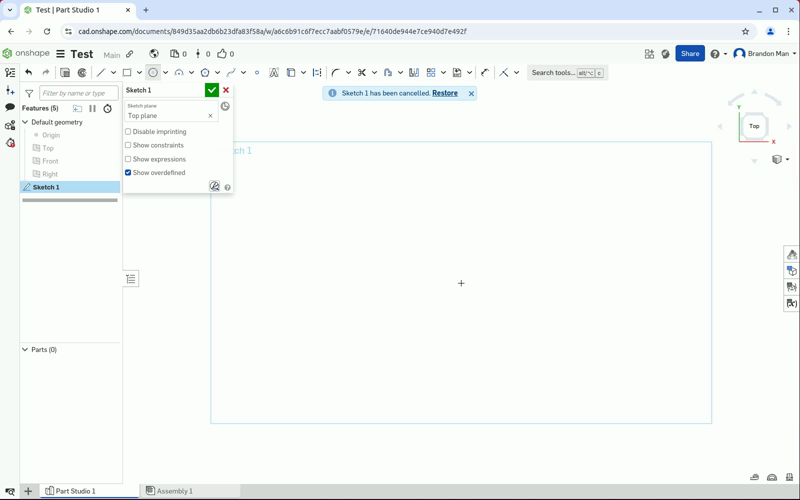
click(461, 282)
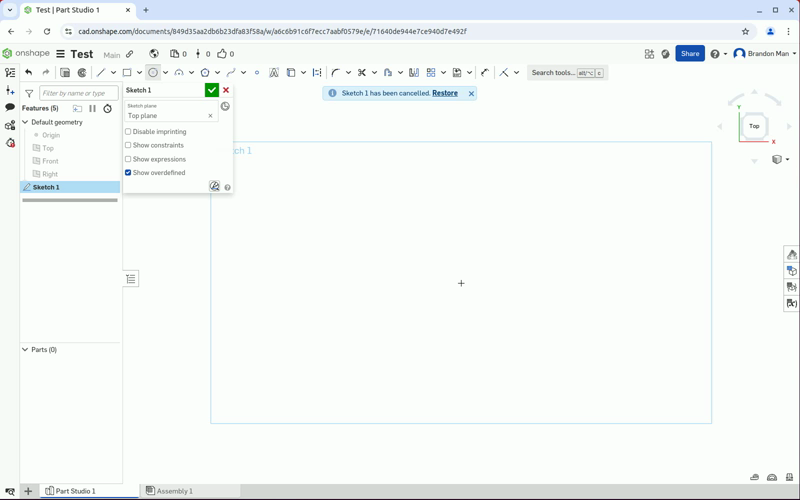
key_up(shift)
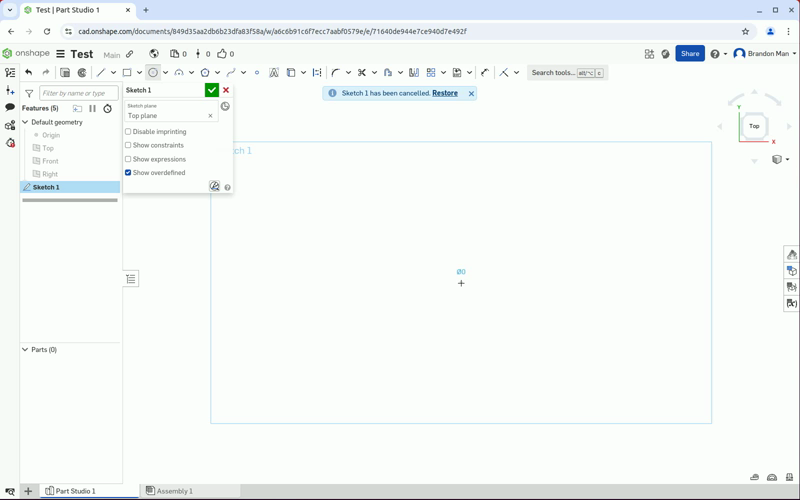
mouse_move(507, 282)
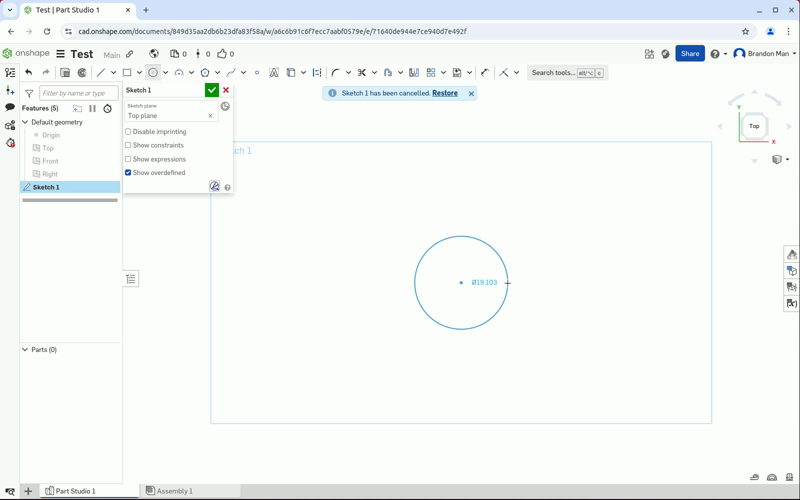
click(507, 282)
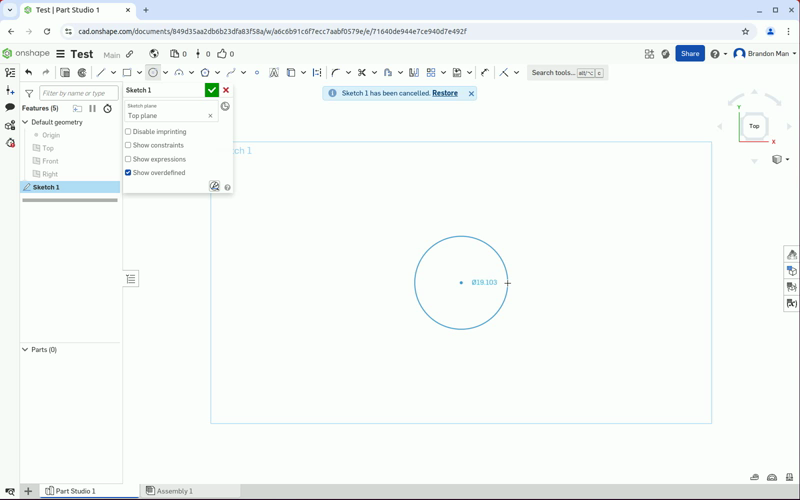
key(esc)
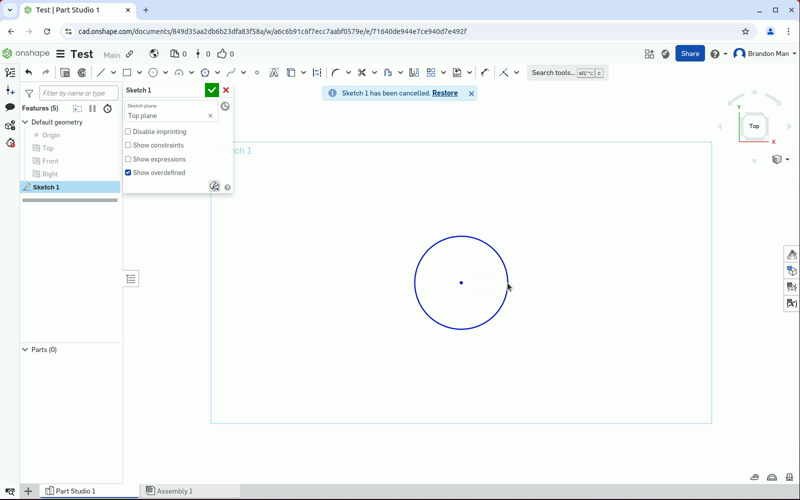
mouse_move(469, 255)
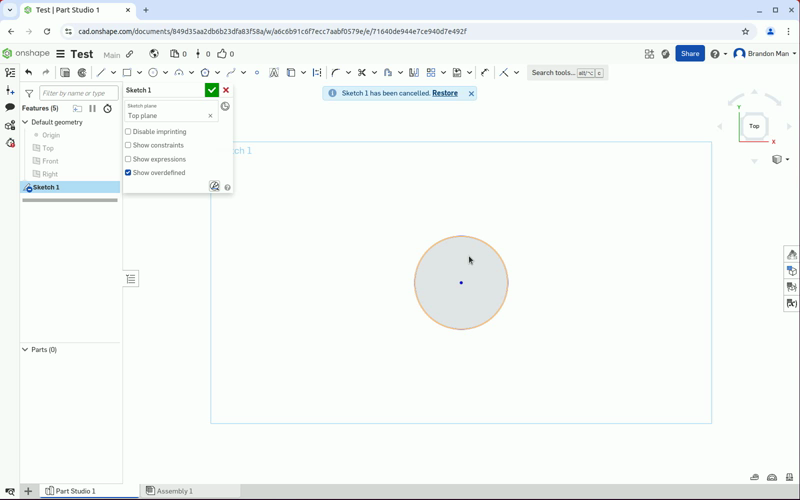
click(469, 255)
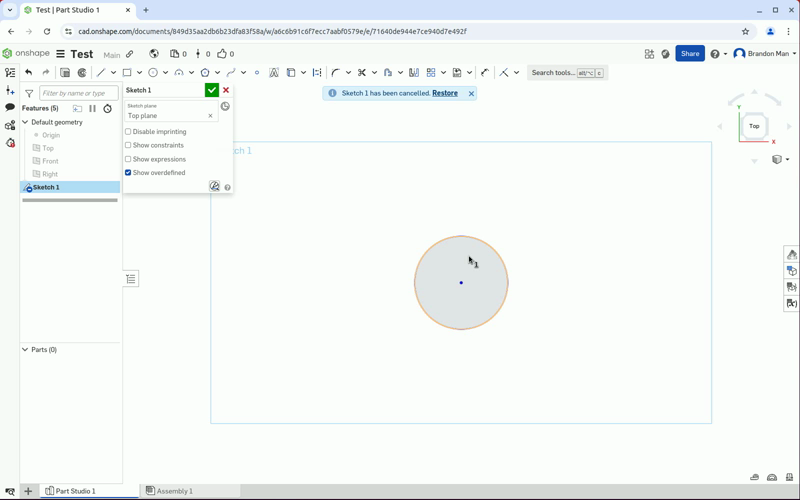
mouse_move(73, 352)
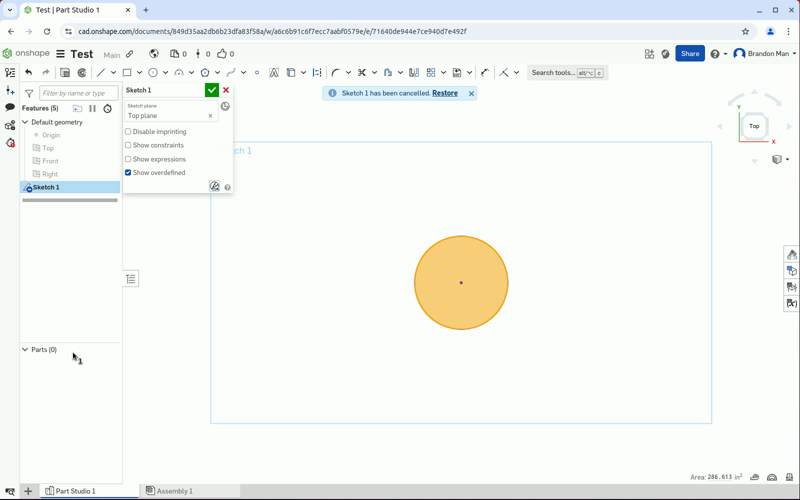
key(shift+y)
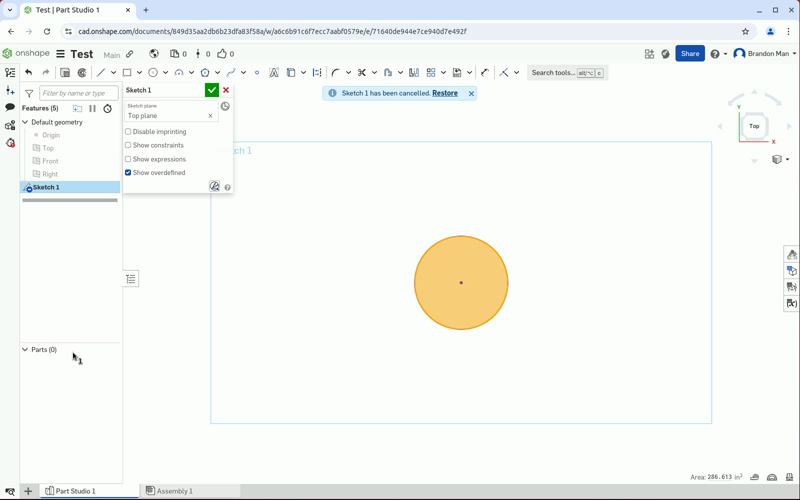
key(shift+e)
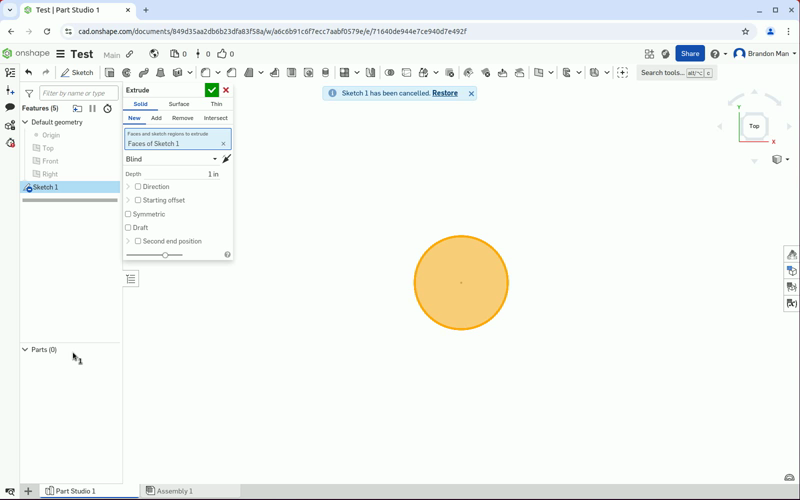
mouse_move(143, 106)
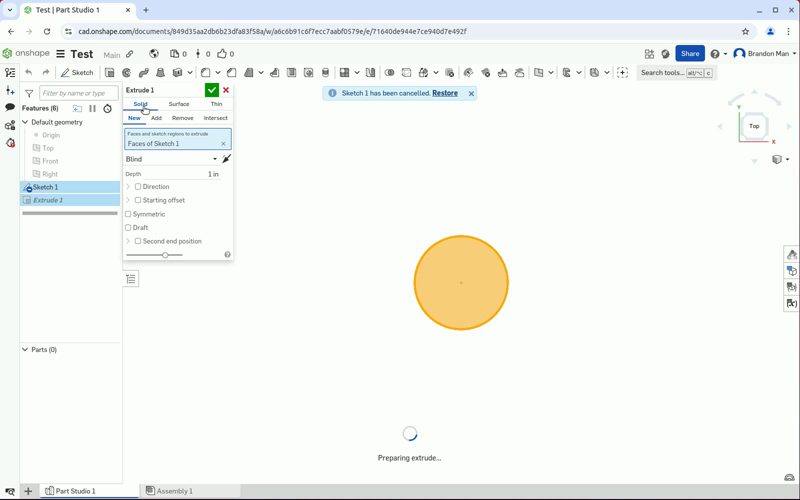
click(143, 106)
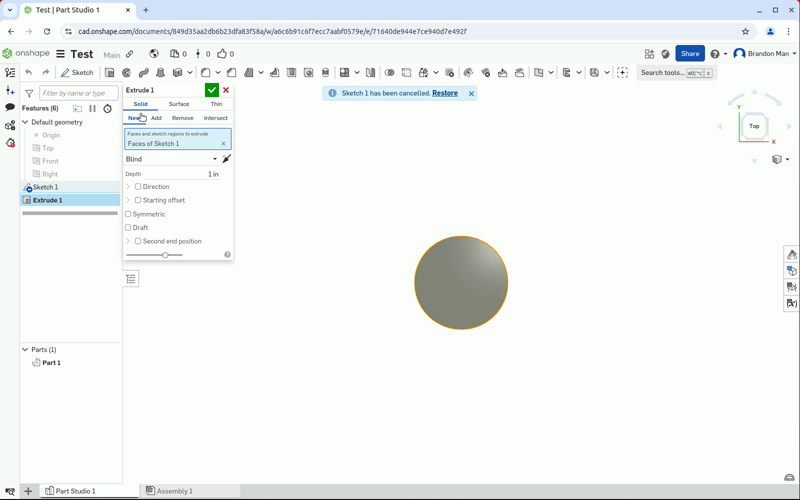
mouse_move(137, 120)
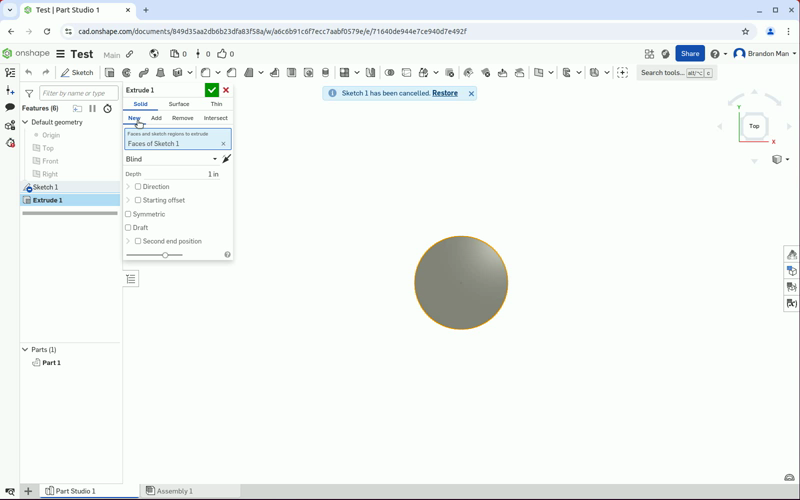
click(137, 120)
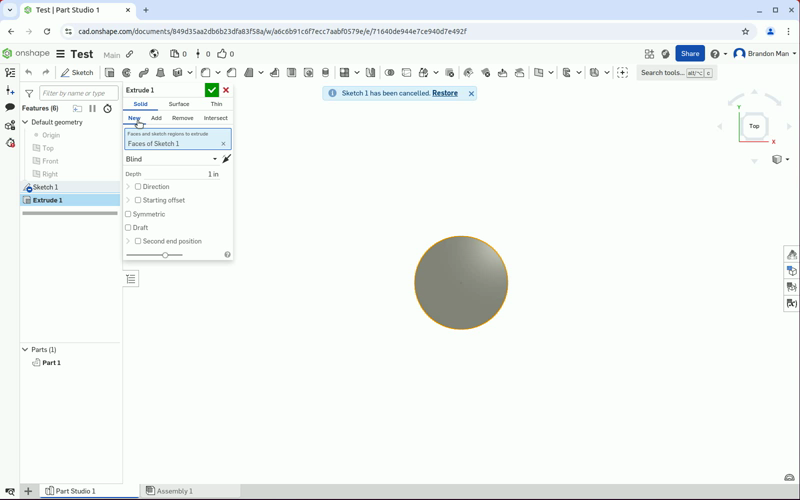
key(tab, 4)
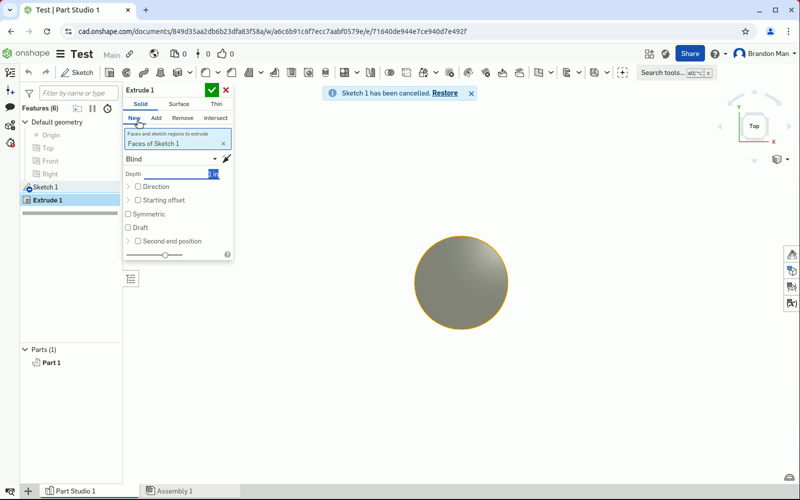
text(11.554)
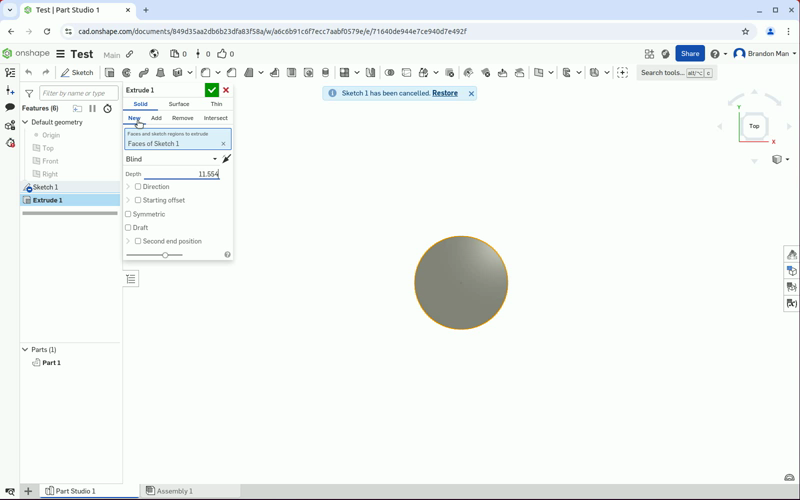
key(enter)
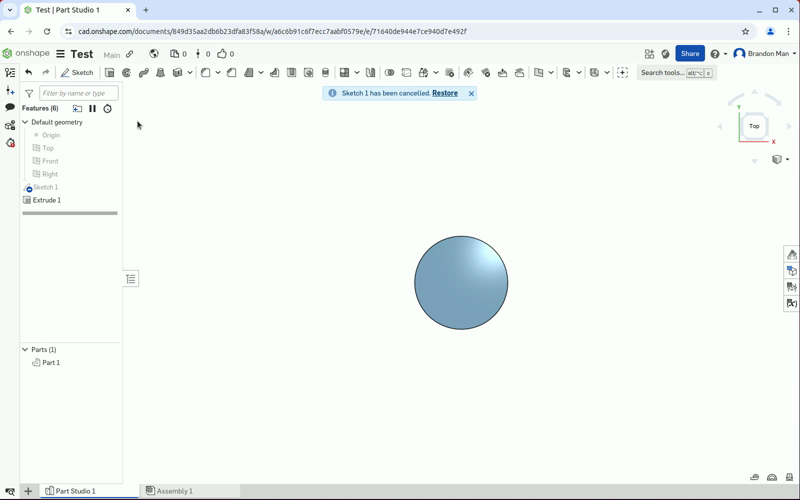
key(shift+h)
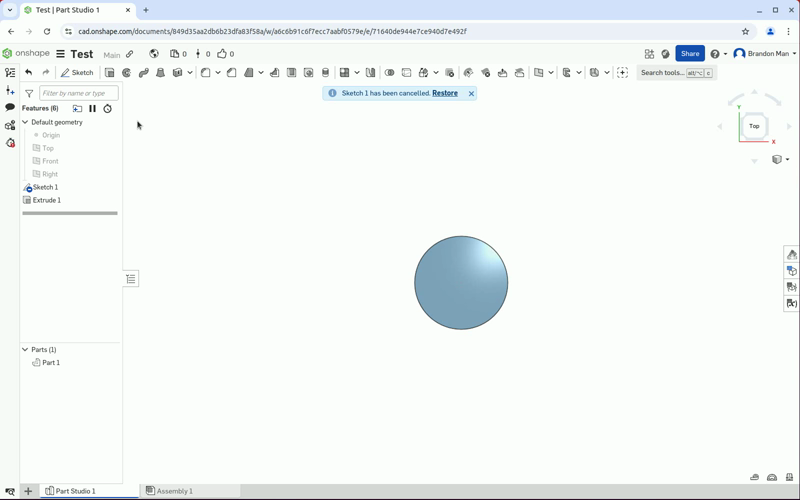
key(shift+h)
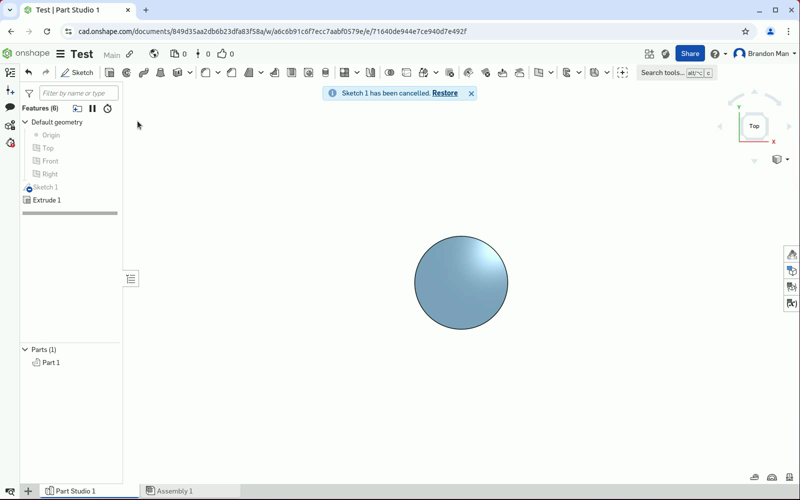
mouse_move(73, 189)
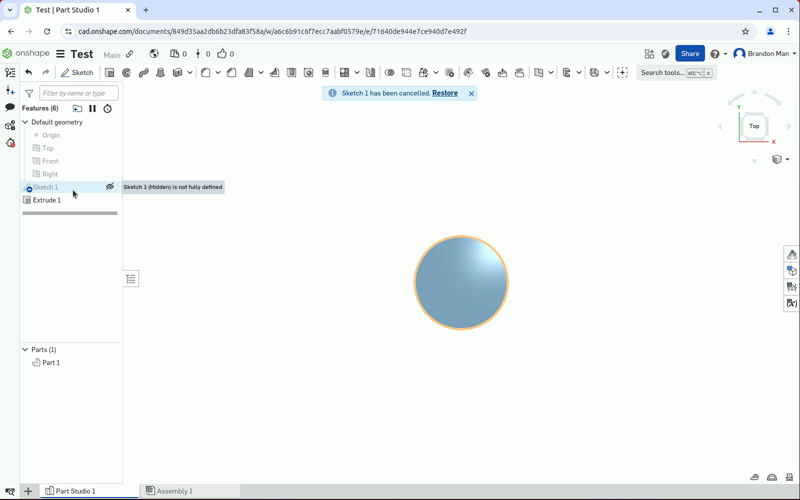
click(73, 189)
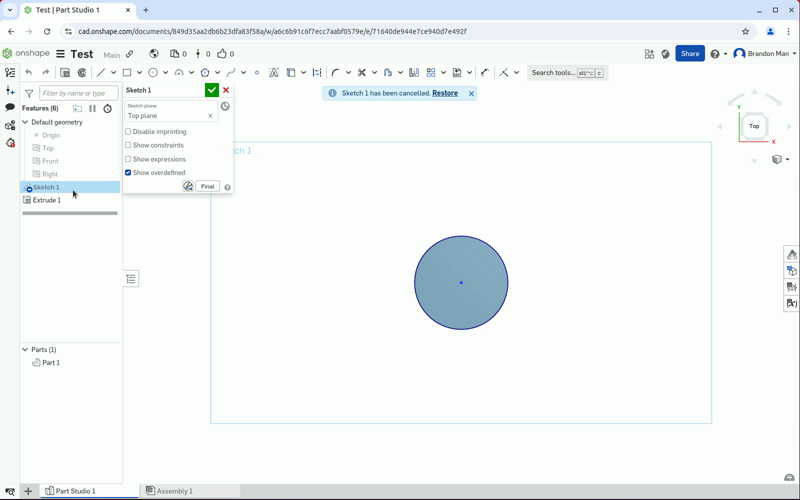
mouse_move(229, 92)
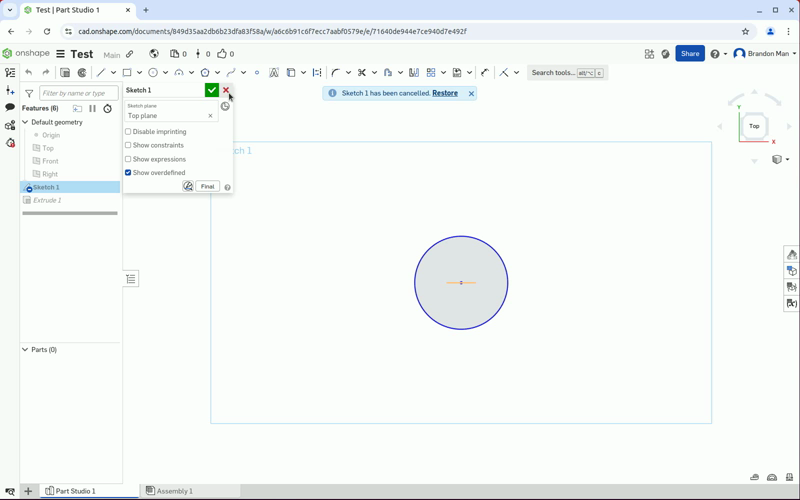
click(229, 92)
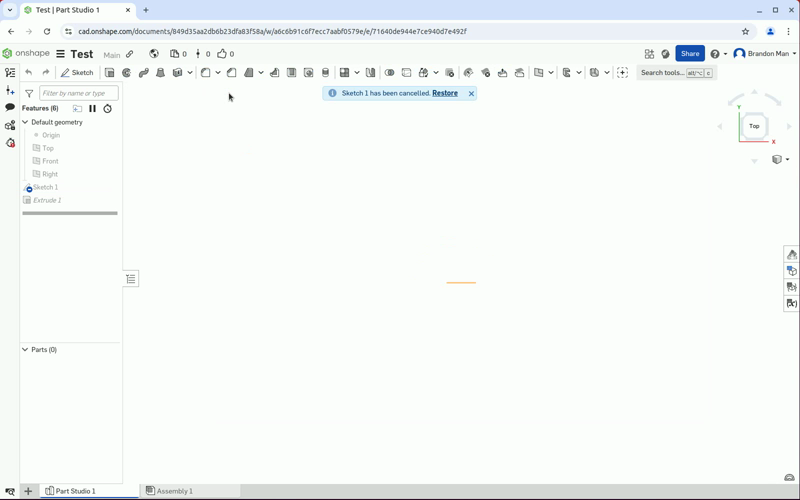
mouse_move(541, 75)
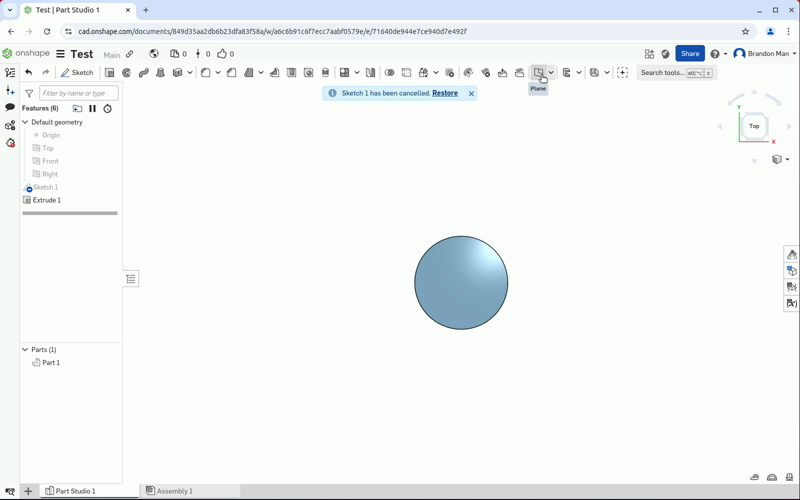
click(541, 75)
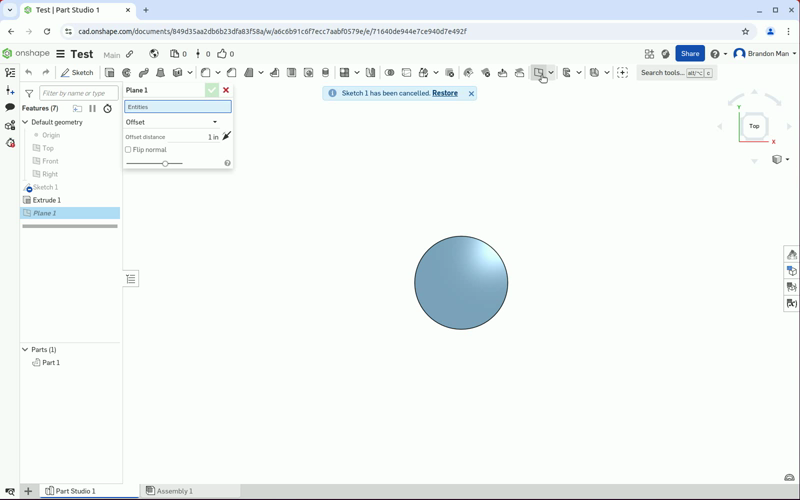
mouse_move(73, 150)
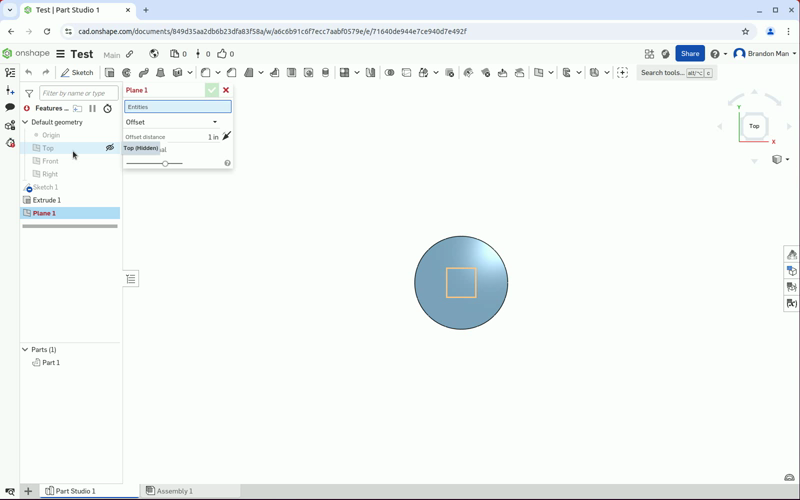
click(73, 150)
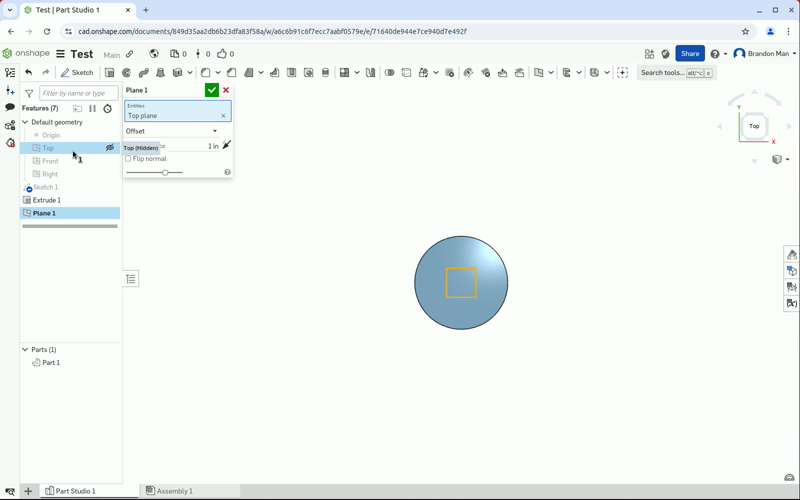
key(tab, 2)
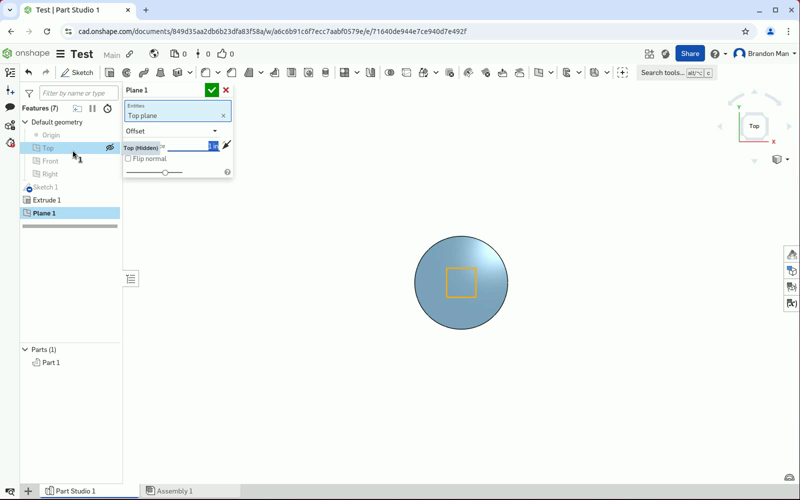
text(11.554)
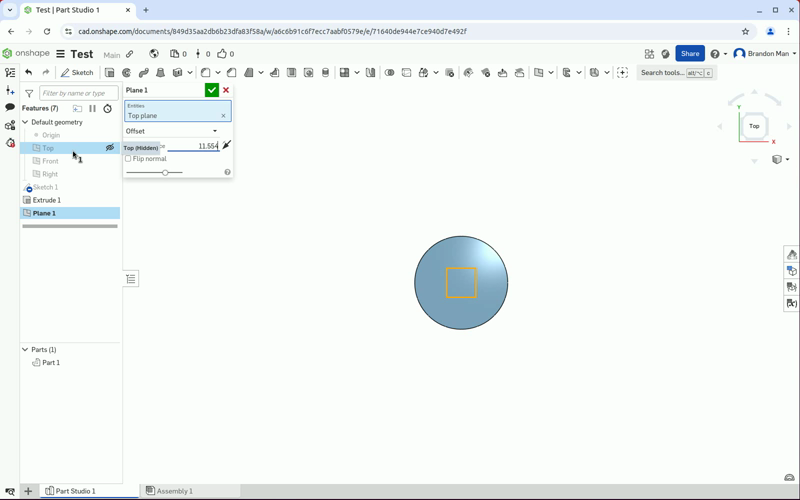
key(enter, 2)
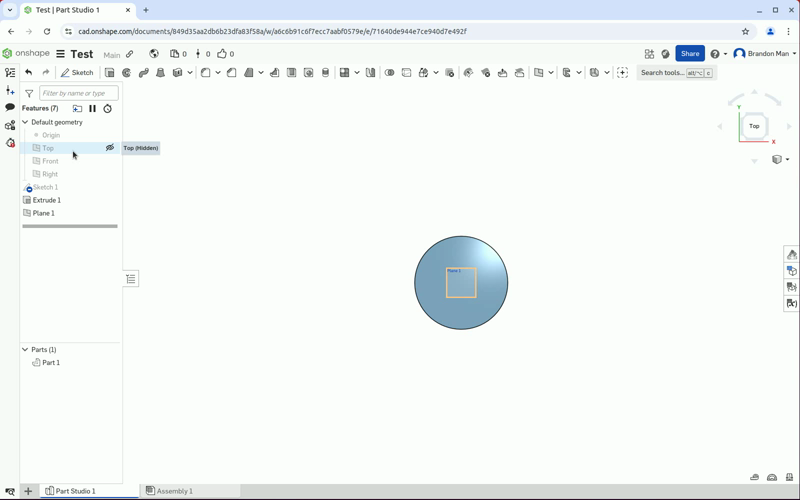
key(shift+s)
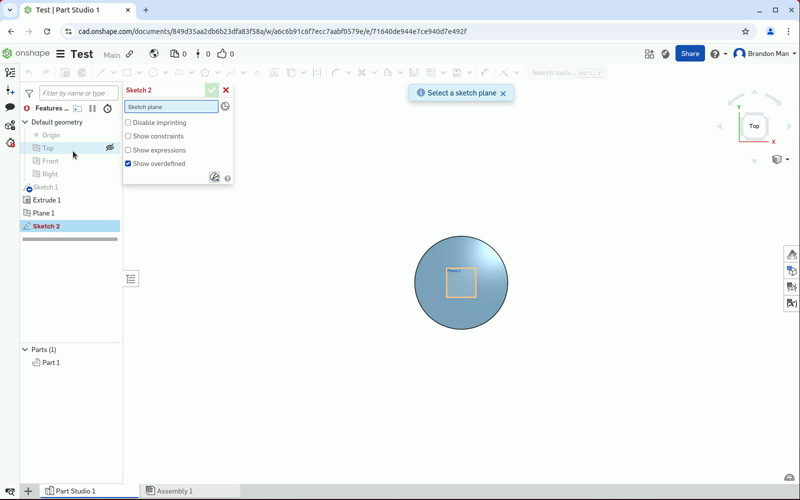
mouse_move(73, 215)
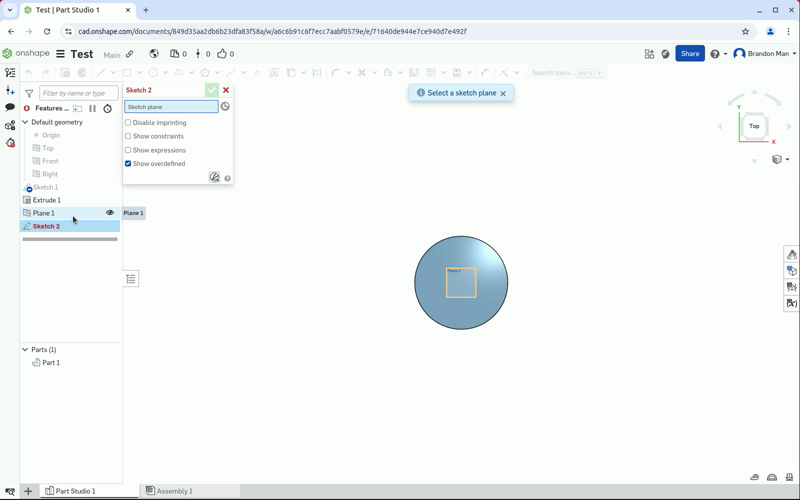
click(73, 215)
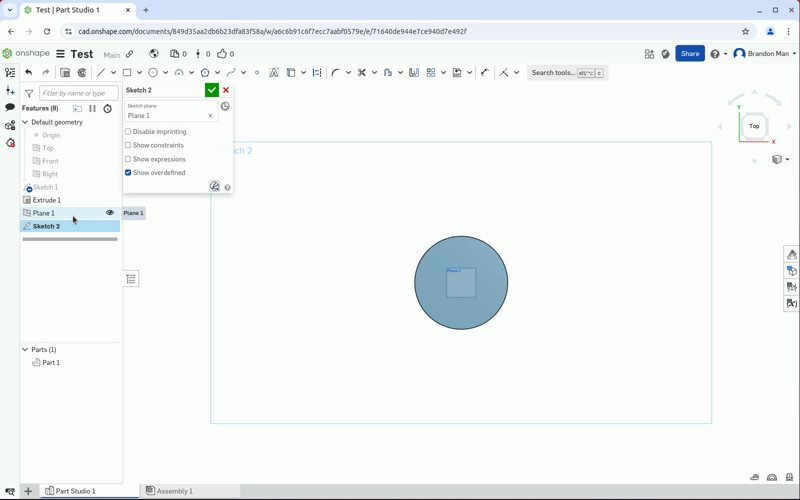
mouse_move(73, 352)
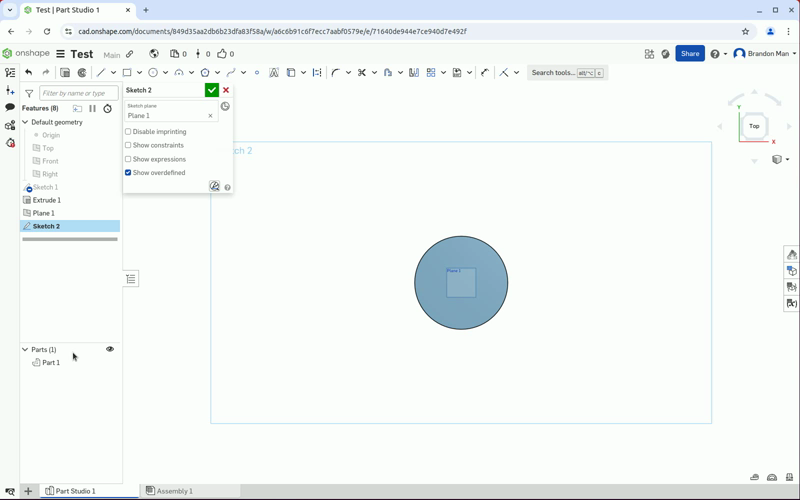
key(y)
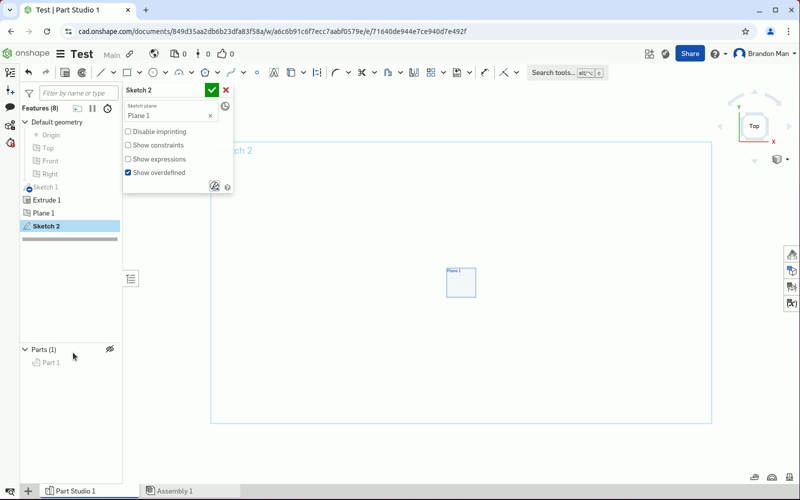
key(c)
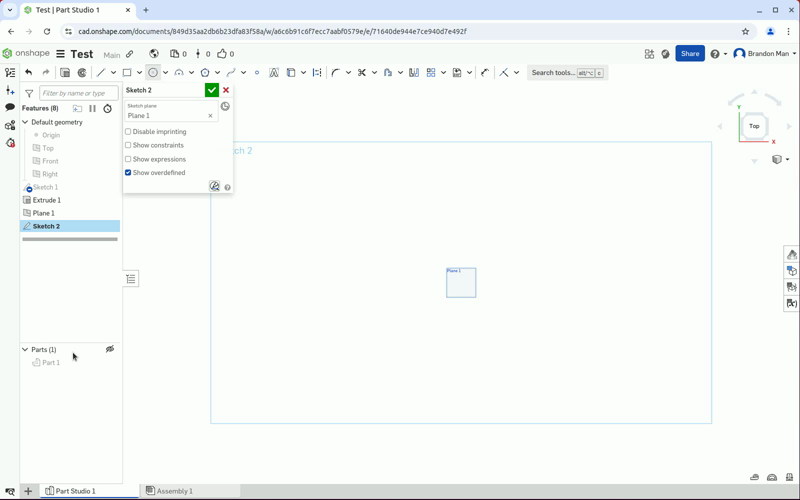
key_down(shift)
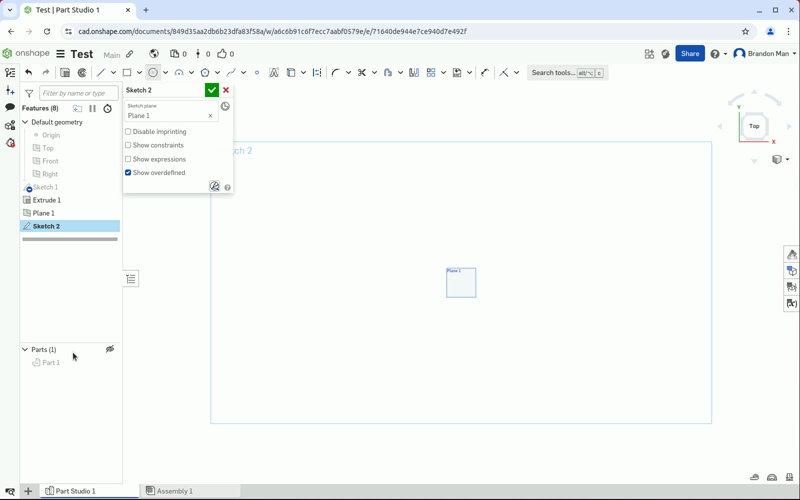
mouse_move(461, 282)
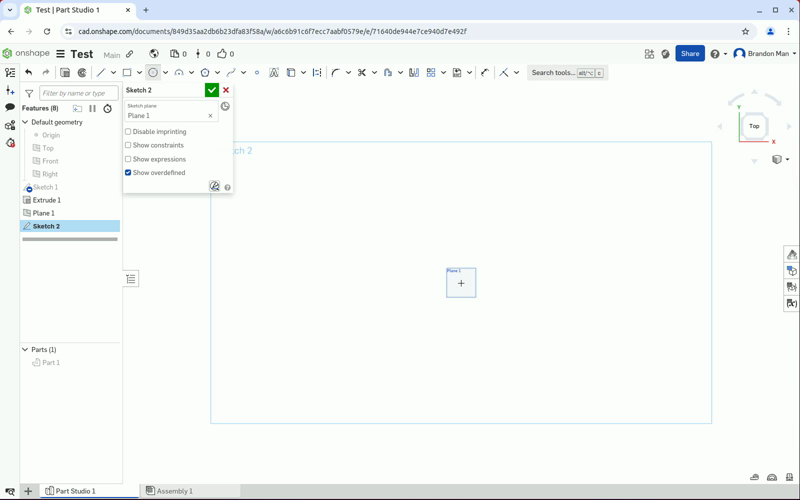
click(461, 282)
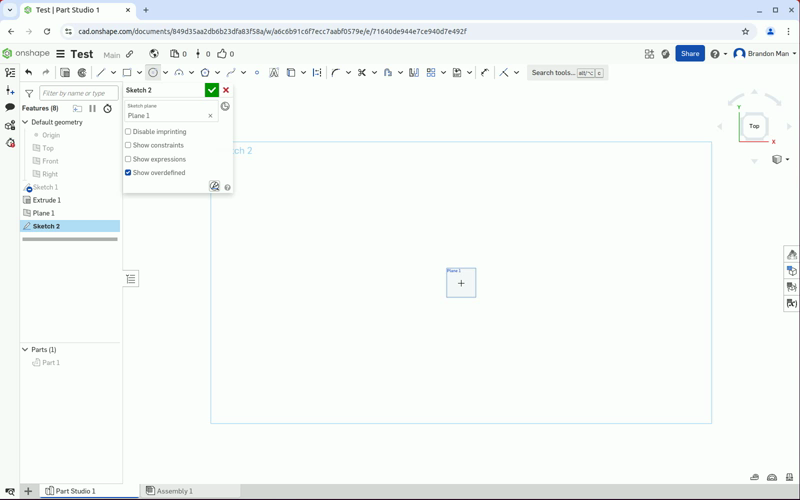
key_up(shift)
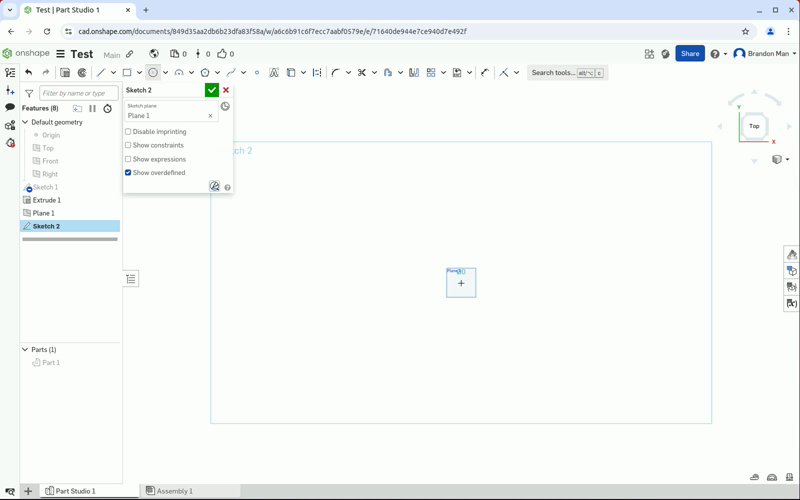
mouse_move(493, 282)
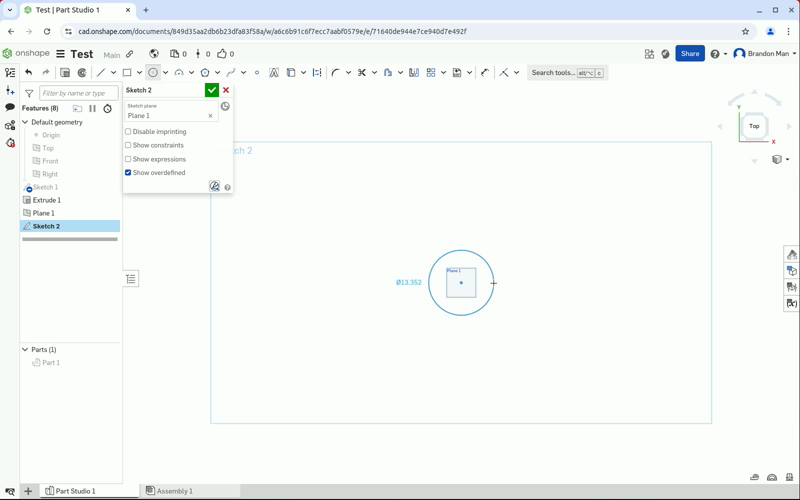
click(493, 282)
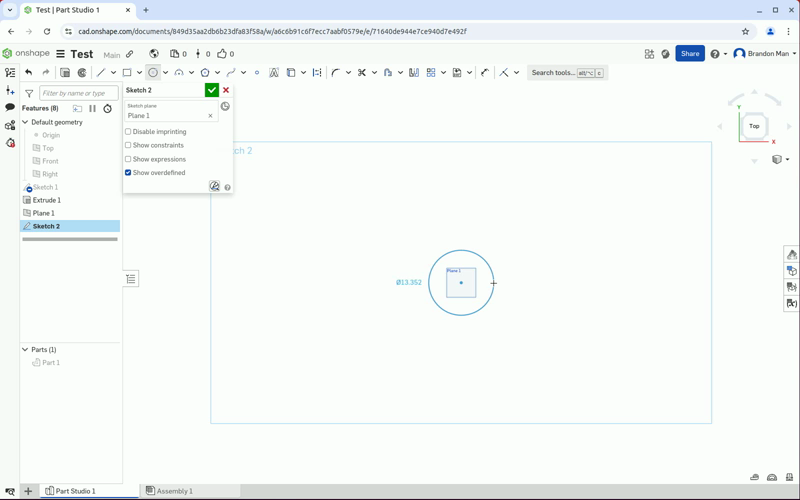
key(esc)
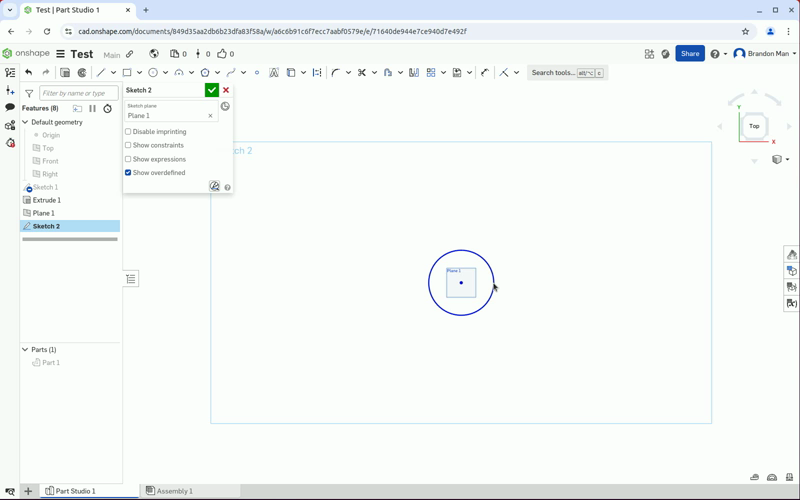
mouse_move(444, 283)
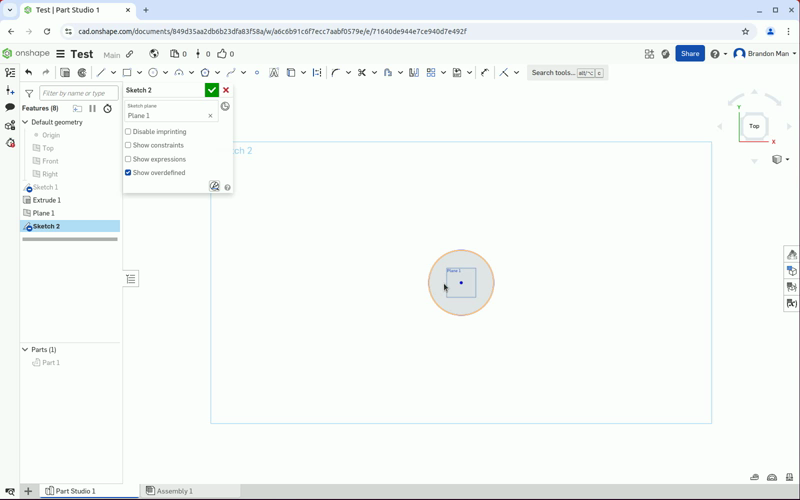
click(444, 283)
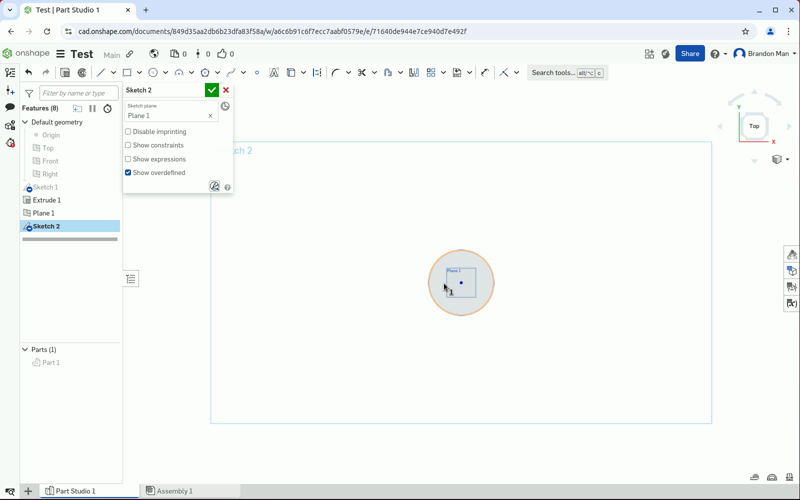
mouse_move(73, 352)
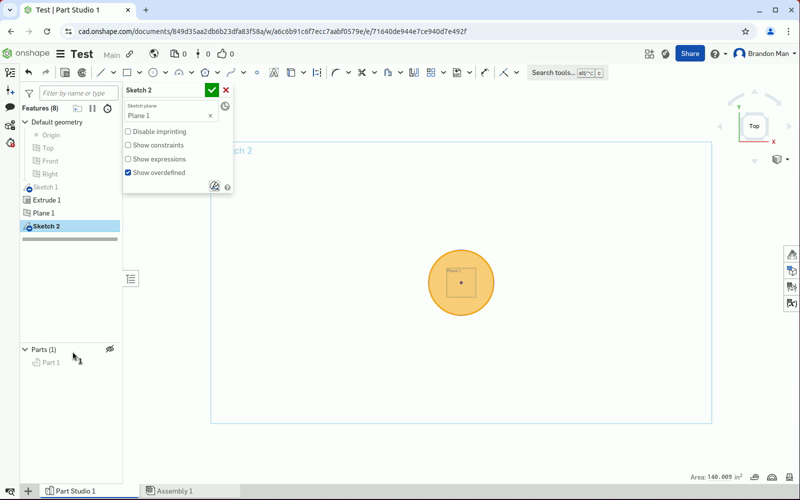
key(shift+y)
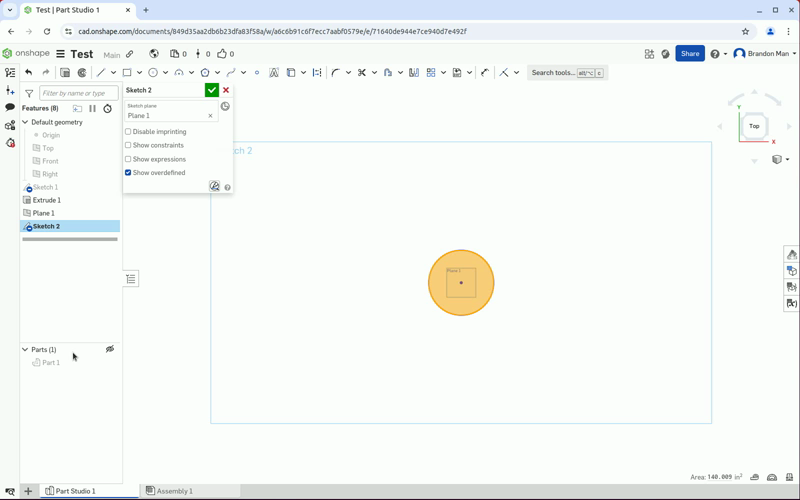
key(shift+e)
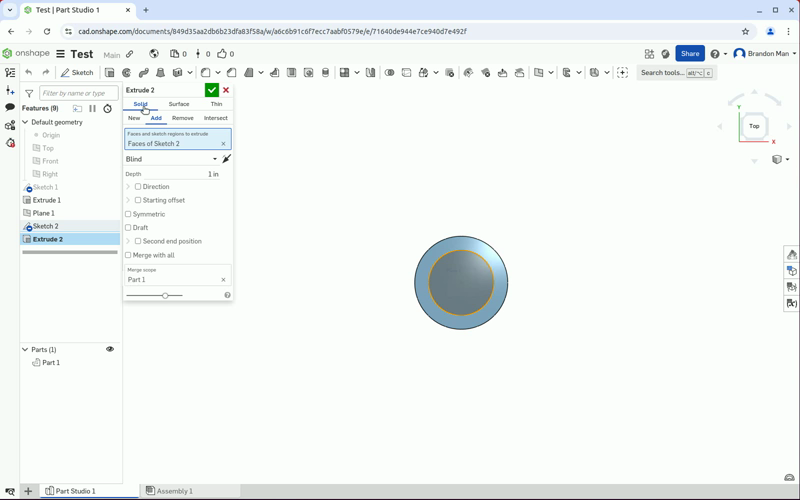
mouse_move(143, 106)
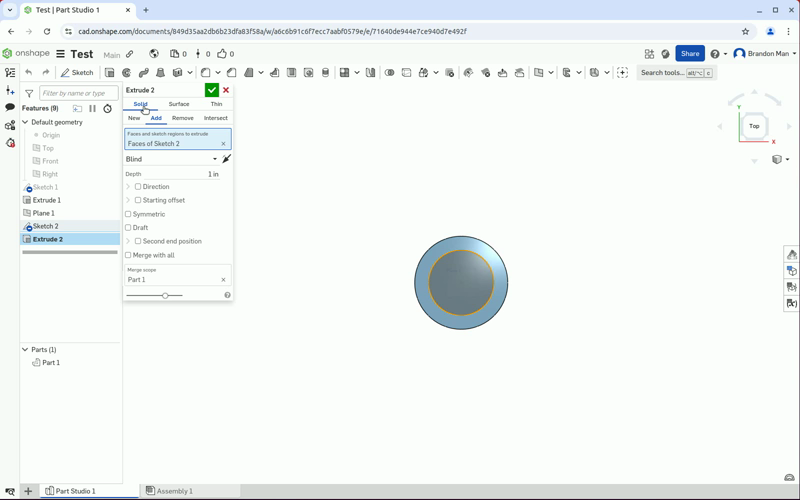
click(143, 106)
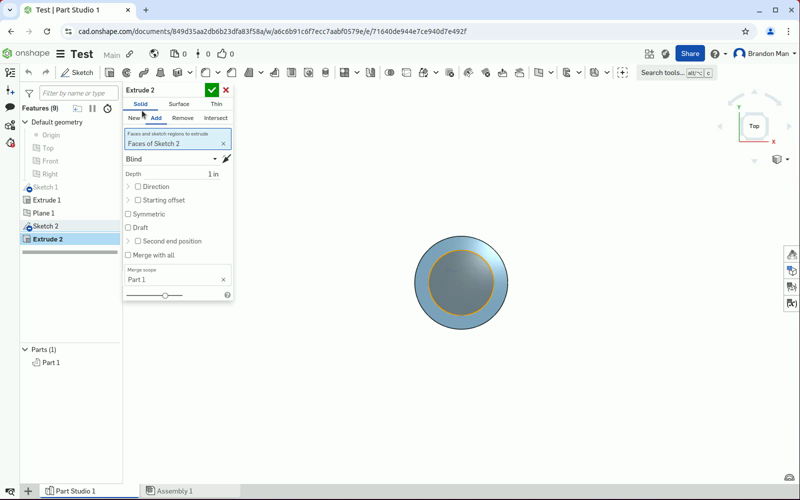
mouse_move(137, 120)
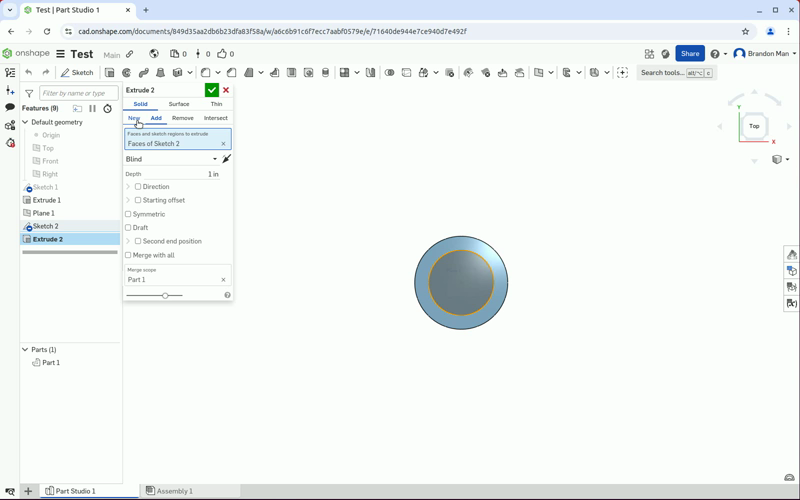
click(137, 120)
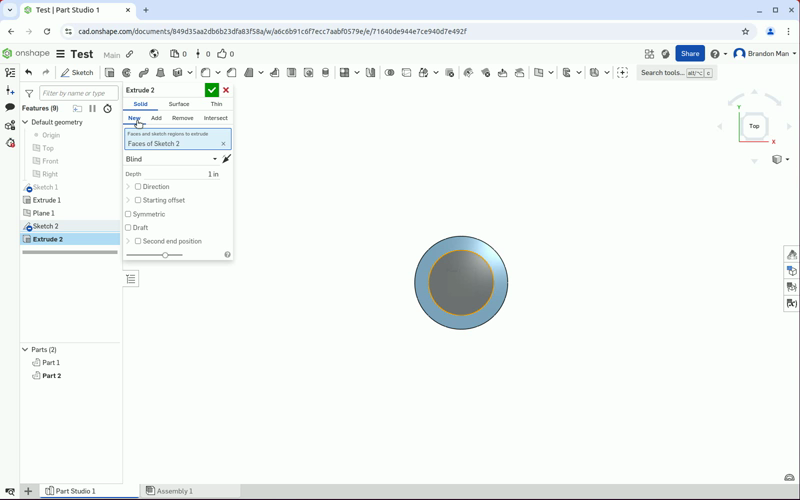
key(tab, 4)
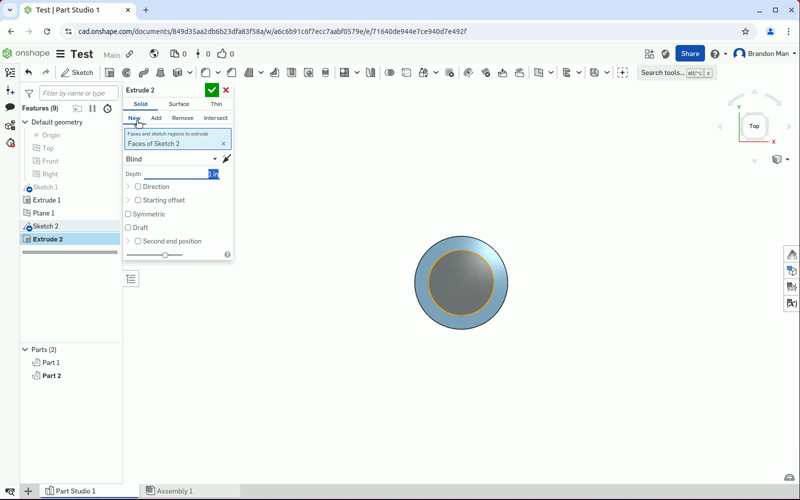
text(11.554)
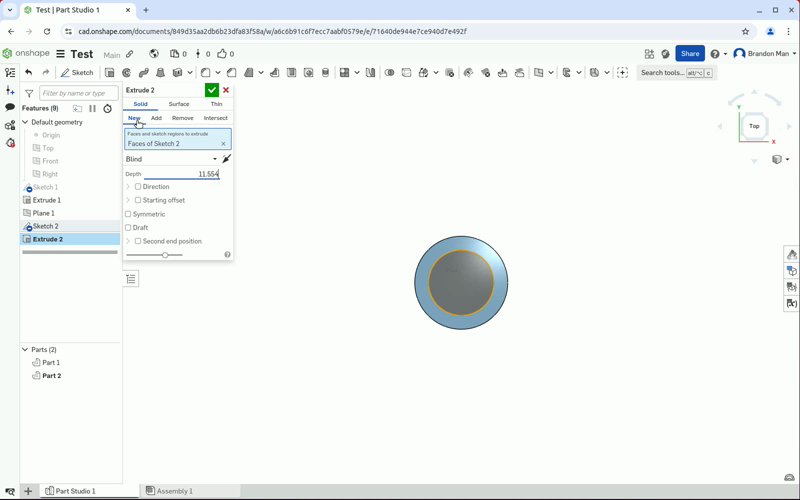
key(enter)
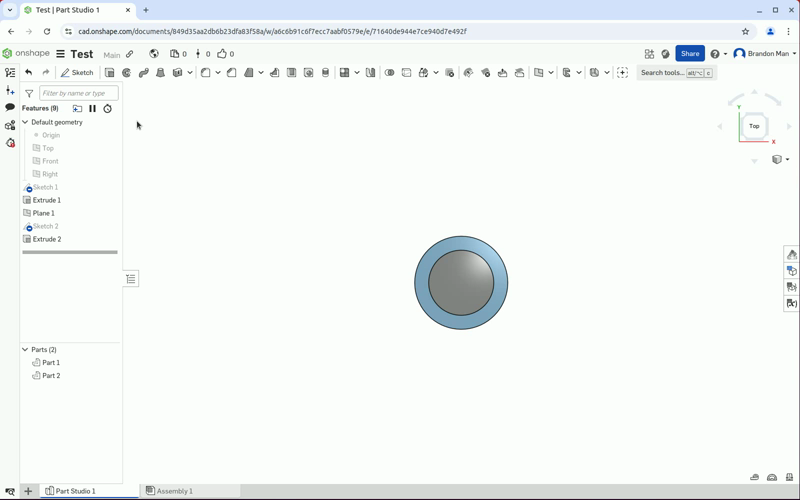
key(shift+h)
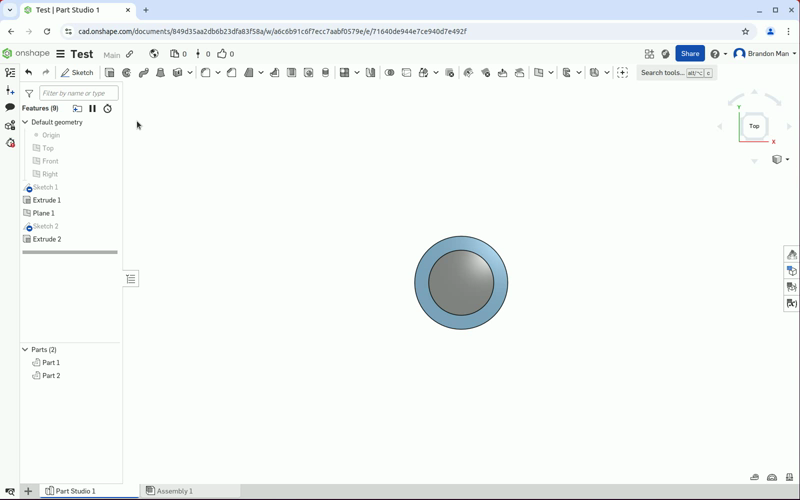
key(shift+h)
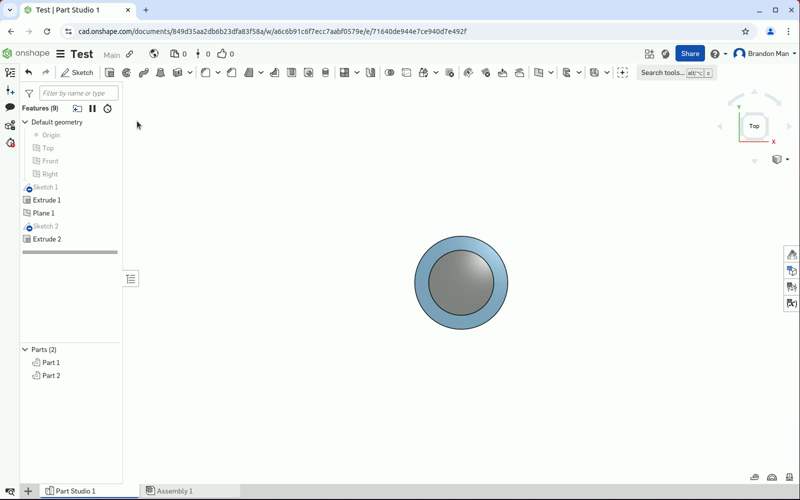
mouse_move(73, 189)
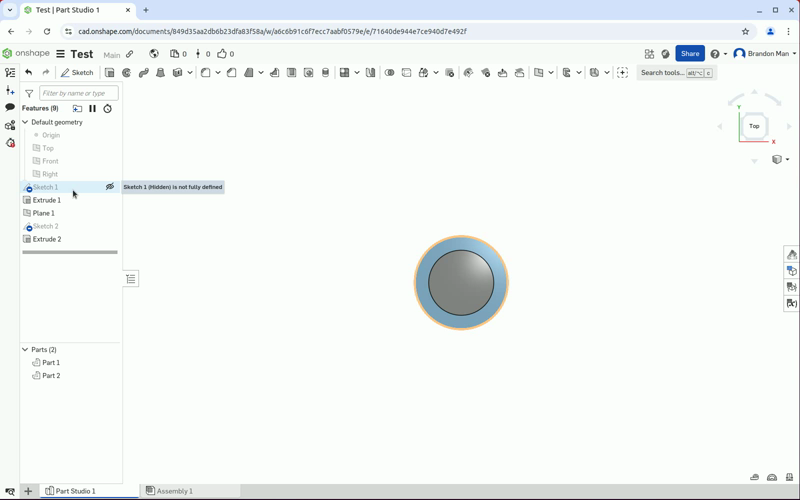
click(73, 189)
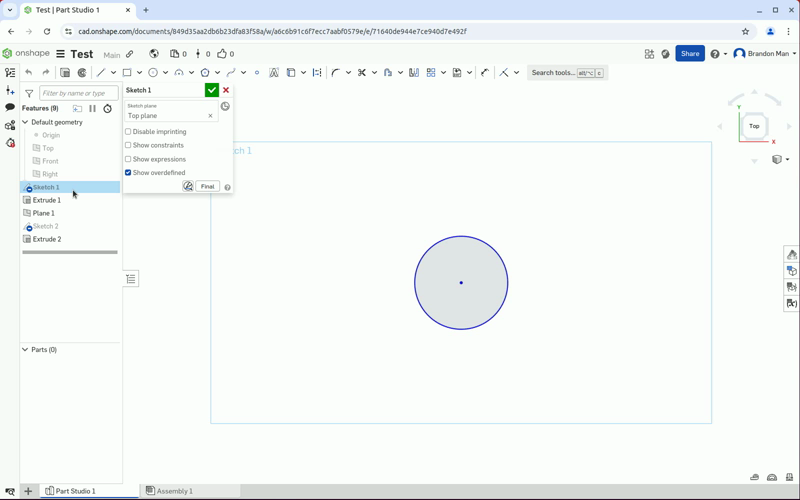
mouse_move(229, 92)
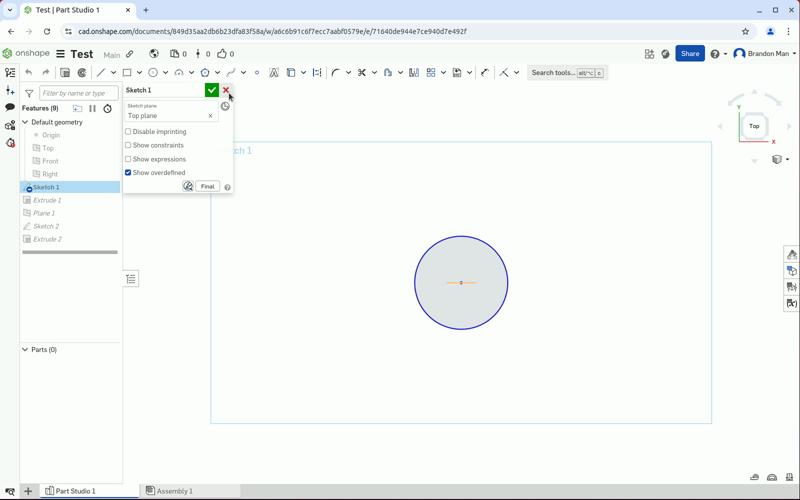
click(229, 92)
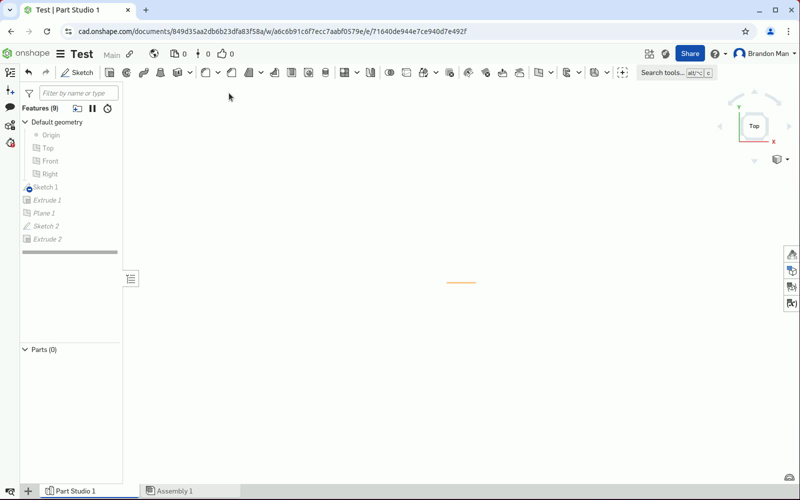
mouse_move(73, 352)
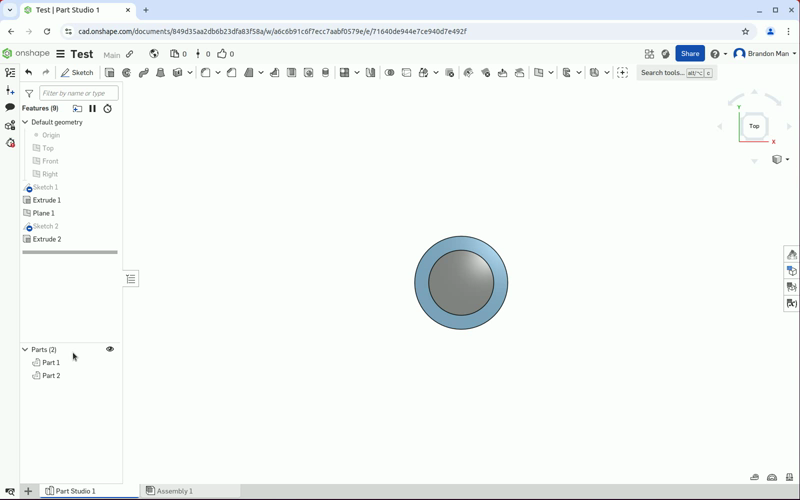
key(y)
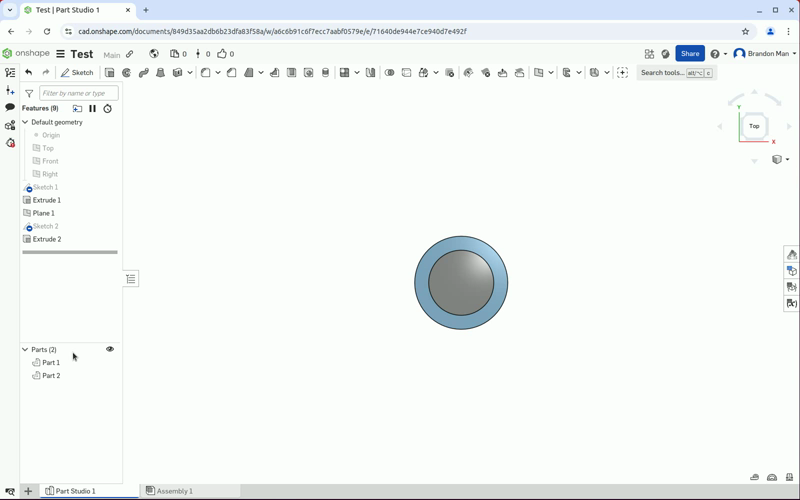
key(shift+p)
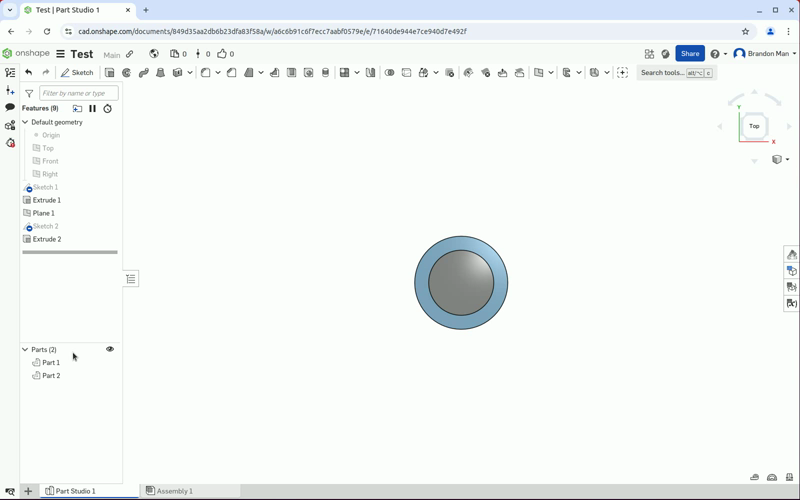
key(space)
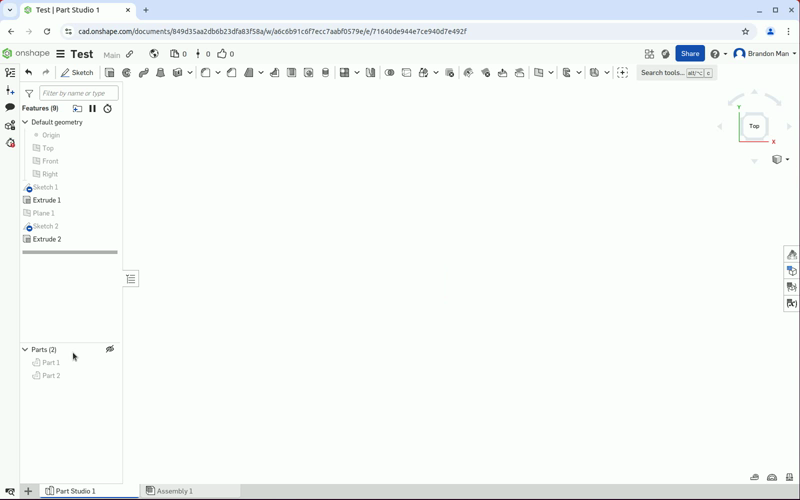
key_down(shift)
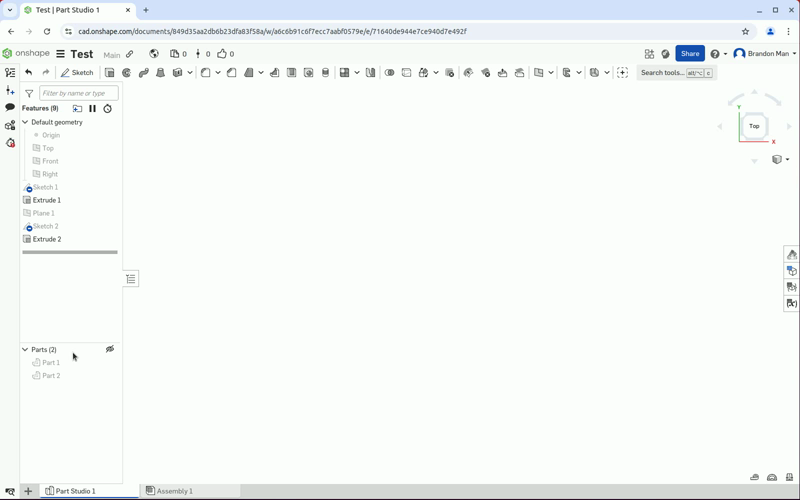
key(up)
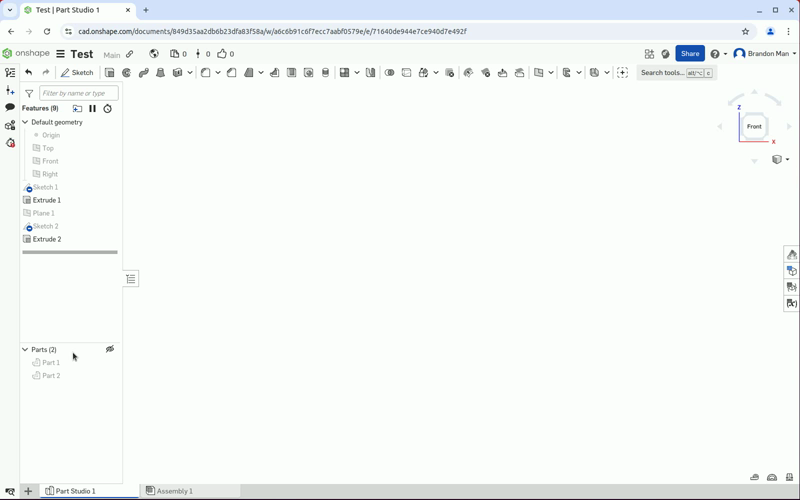
key_up(shift)
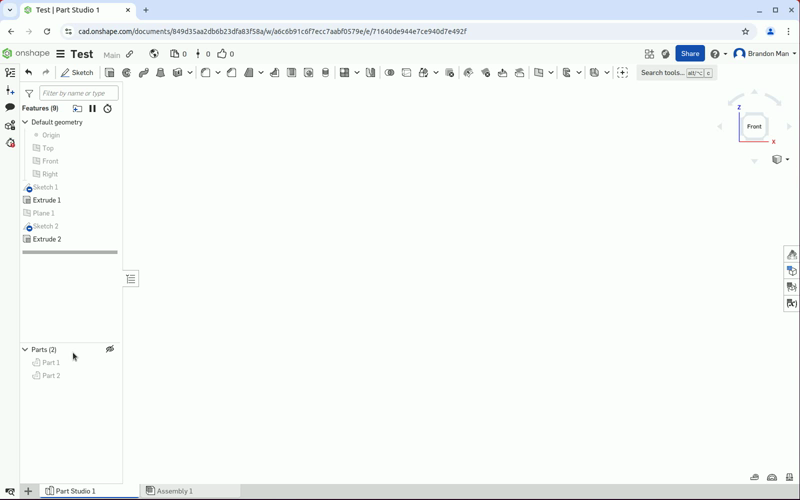
key(space)
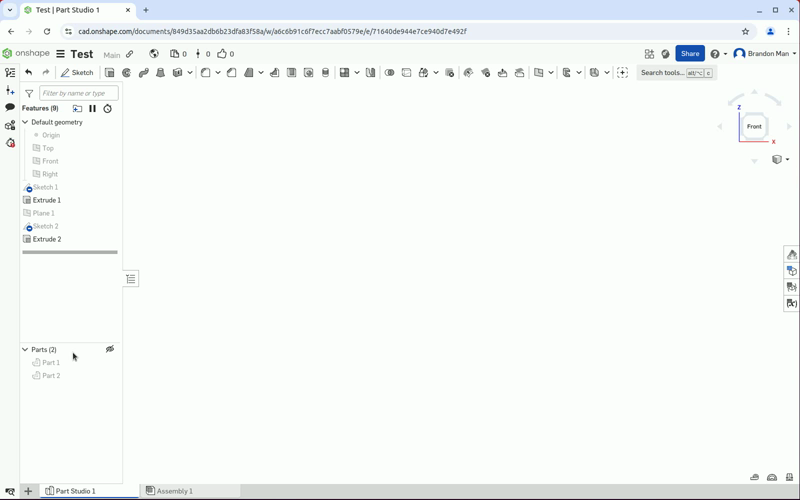
key_down(shift)
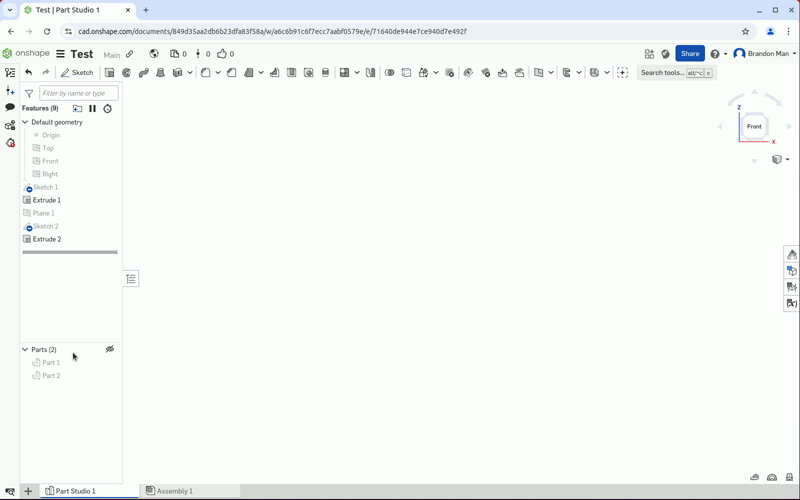
key(left)
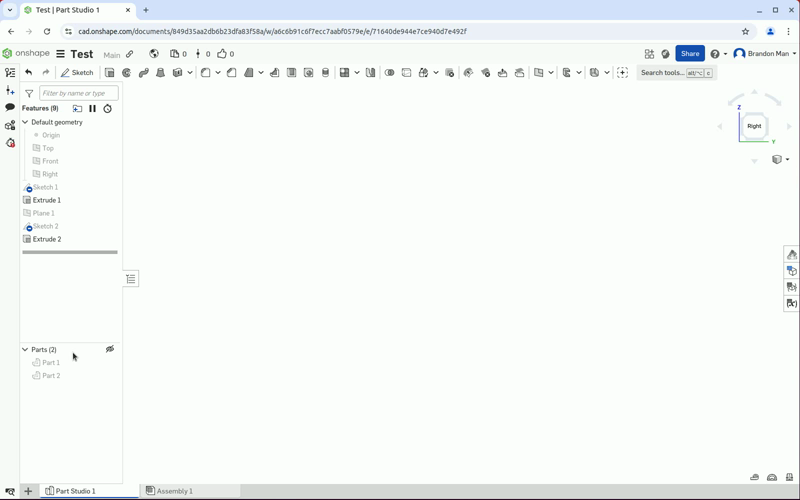
key_up(shift)
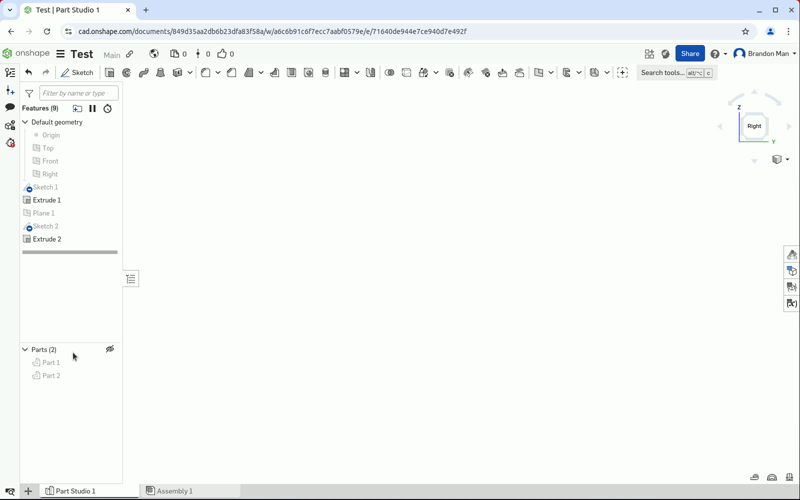
mouse_move(73, 352)
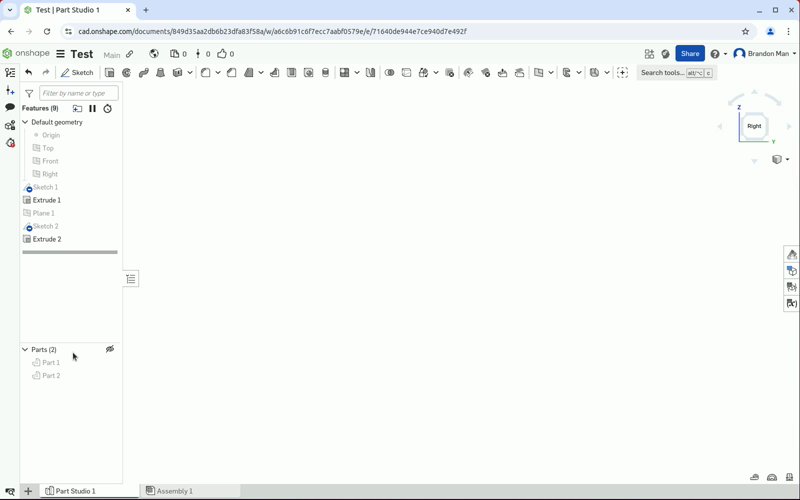
key(shift+y)
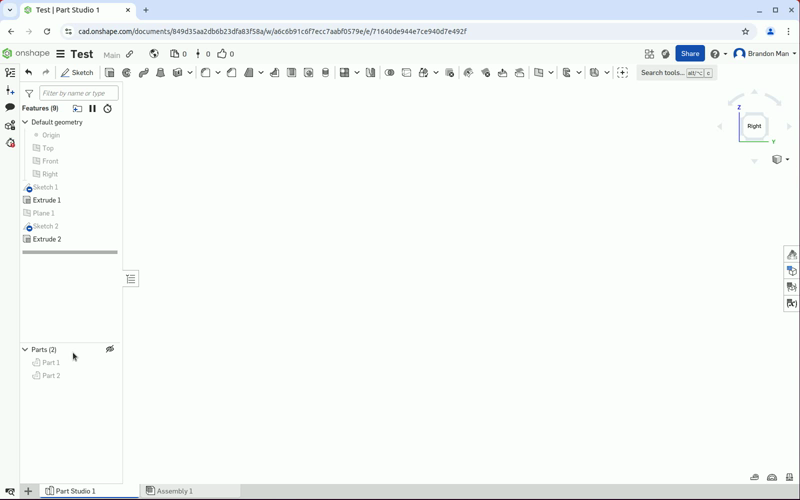
key(shift+s)
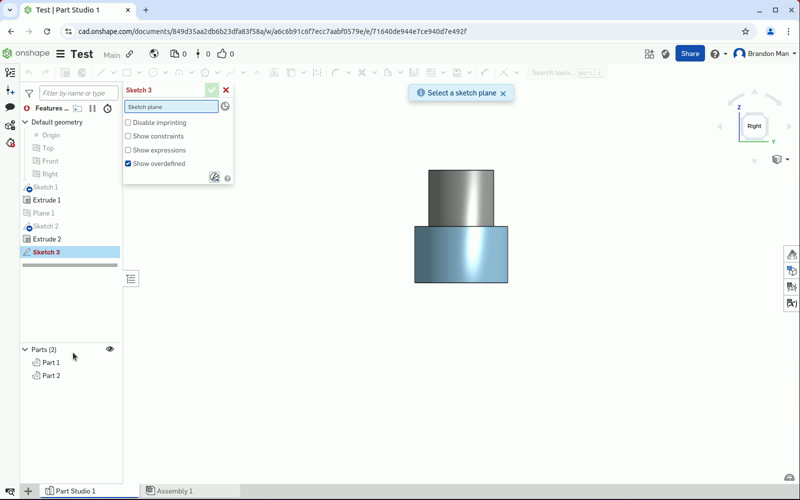
mouse_move(73, 176)
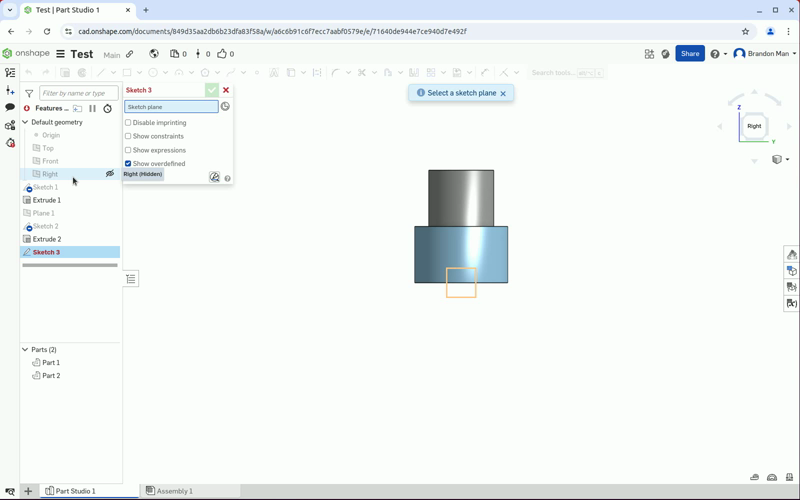
click(73, 176)
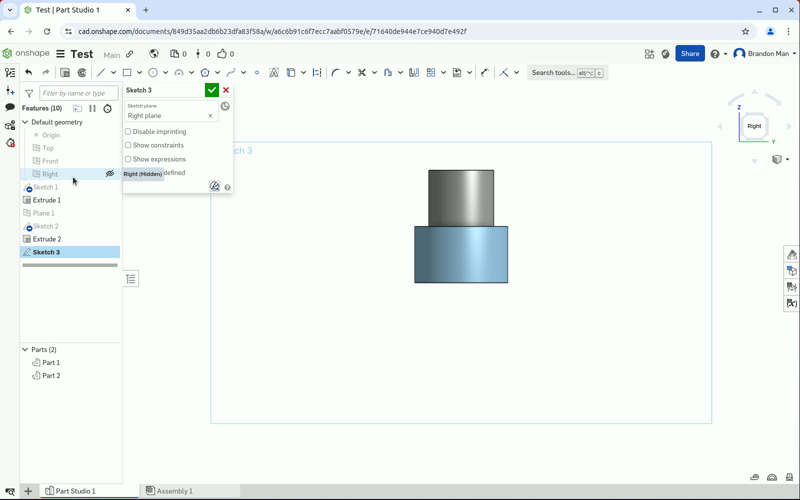
mouse_move(73, 352)
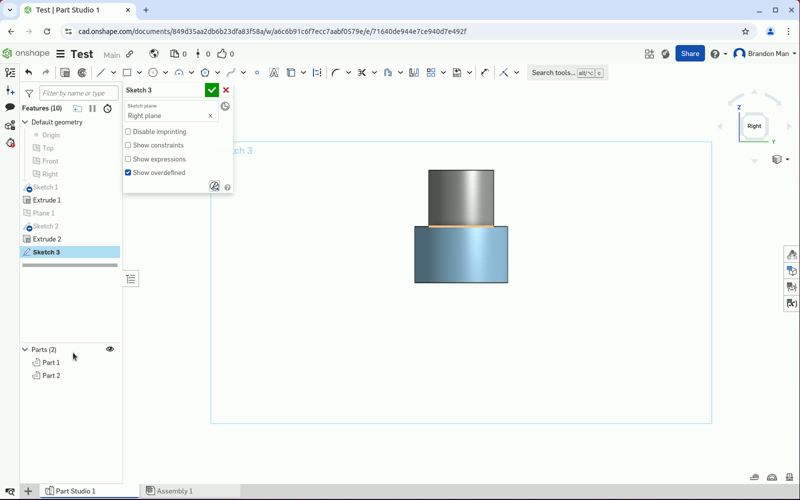
key(y)
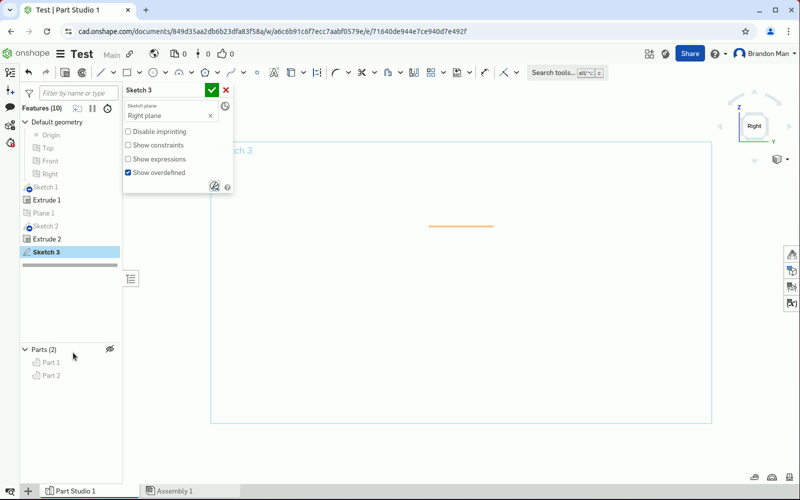
key(l)
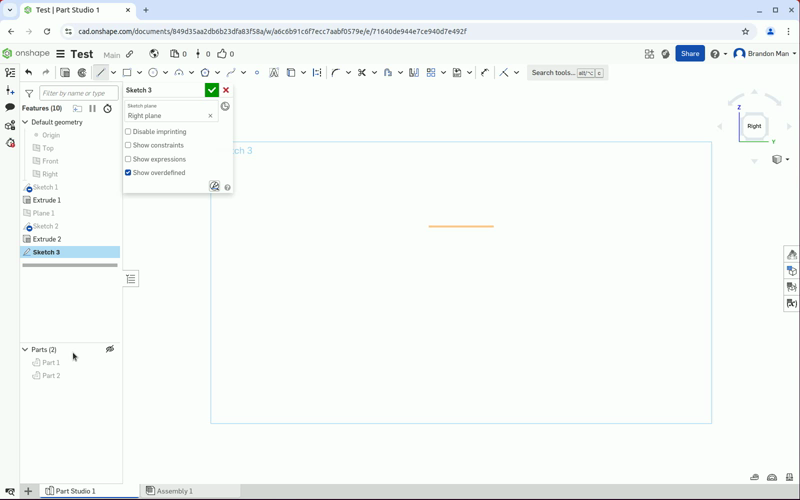
key_down(shift)
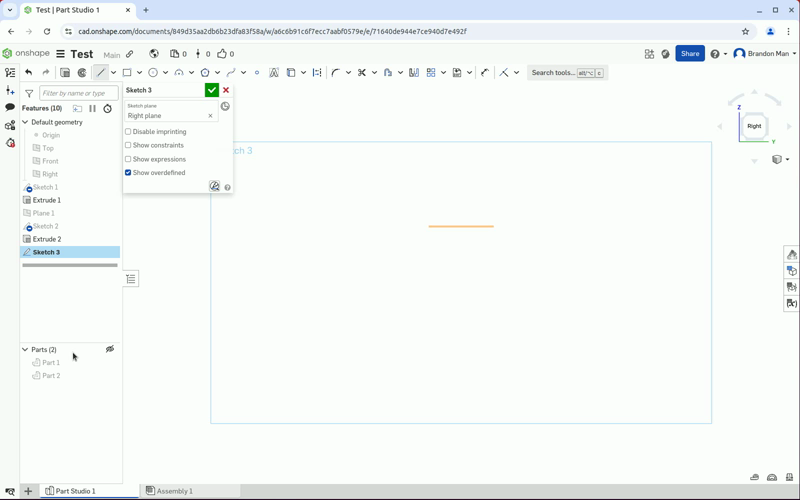
mouse_move(450, 247)
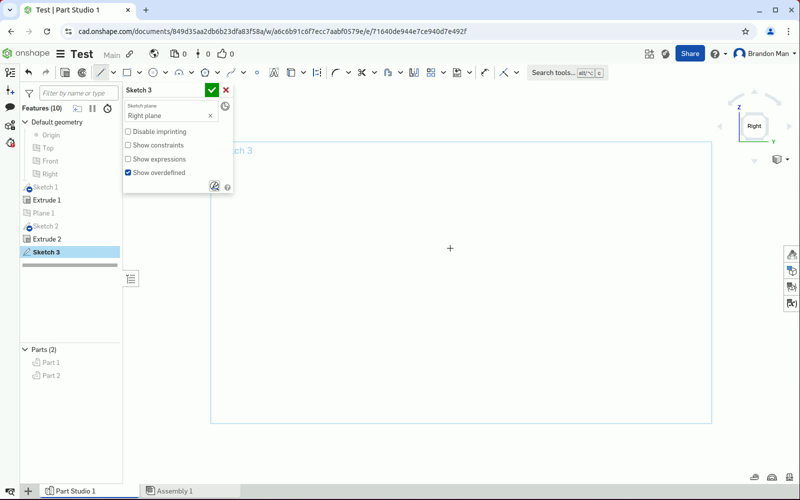
click(450, 247)
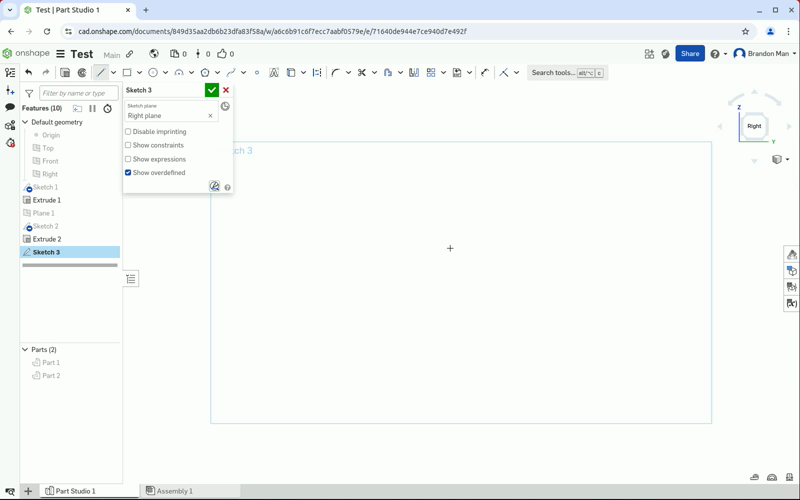
key_up(shift)
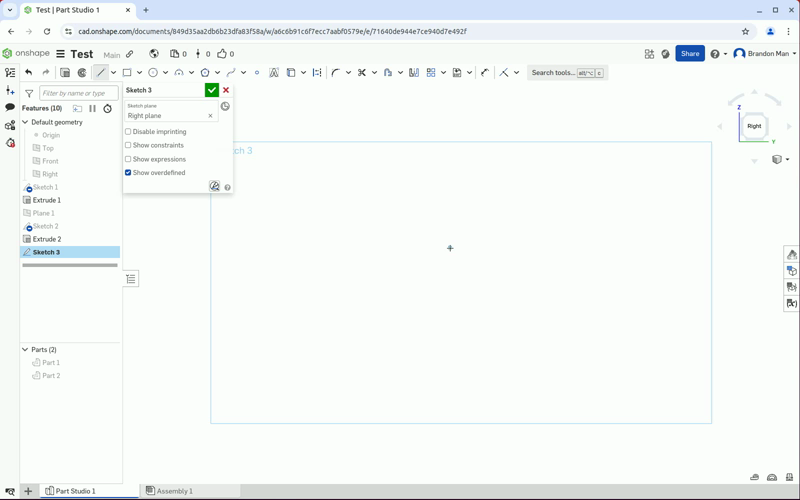
key_down(shift)
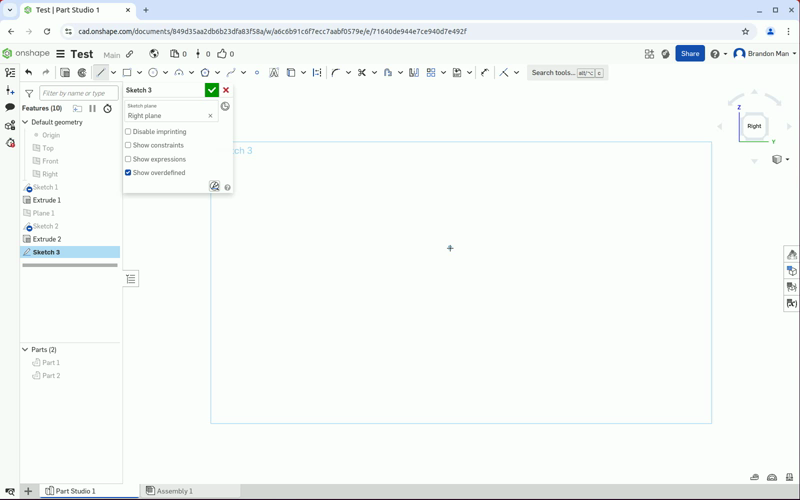
mouse_move(480, 247)
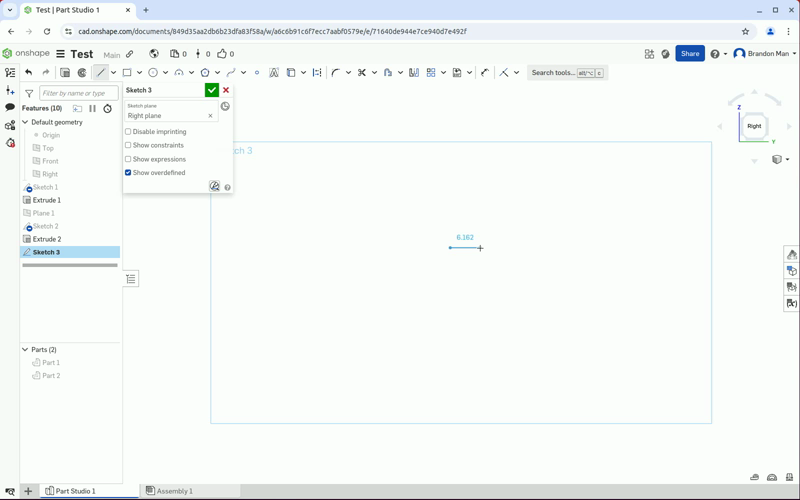
mouse_move(471, 247)
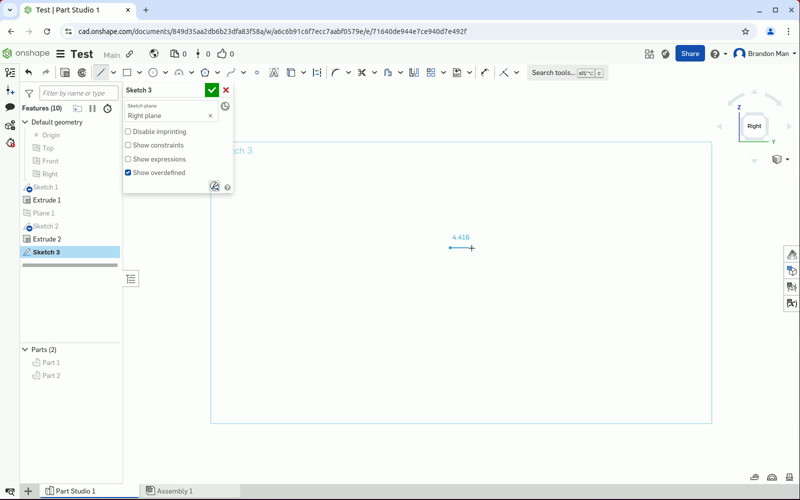
click(471, 247)
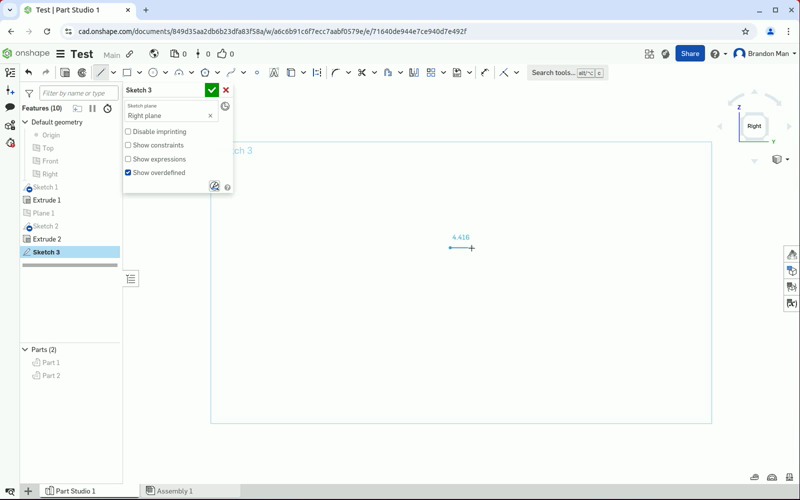
key_up(shift)
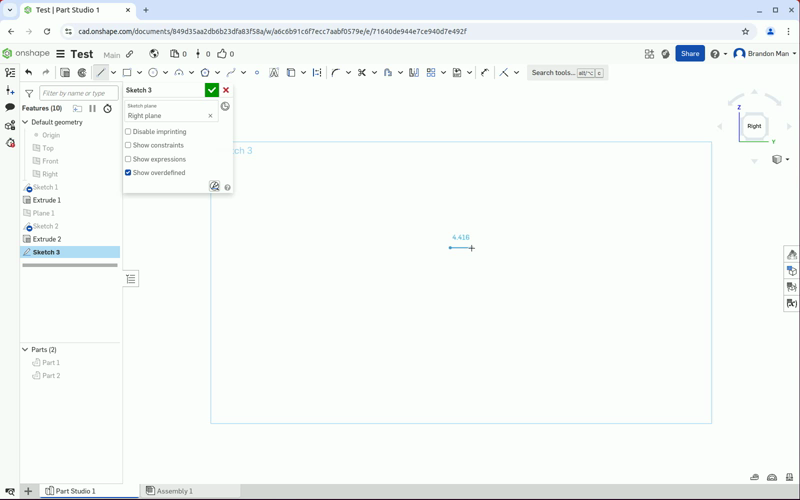
key_down(shift)
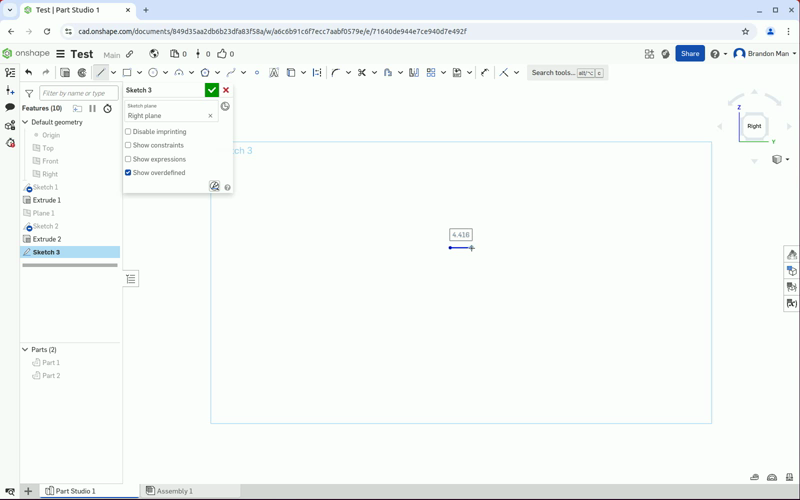
mouse_move(501, 247)
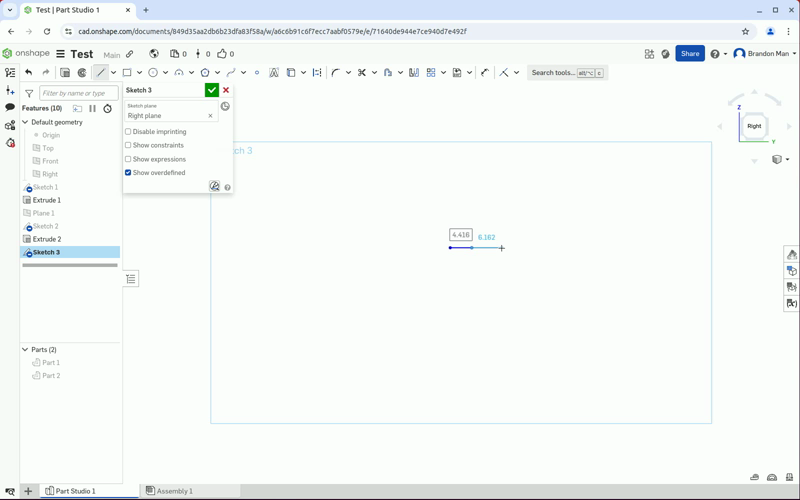
mouse_move(471, 191)
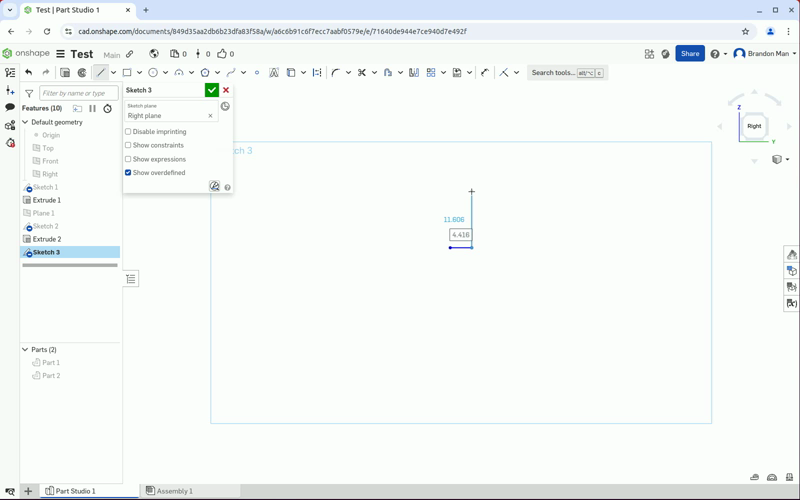
click(471, 191)
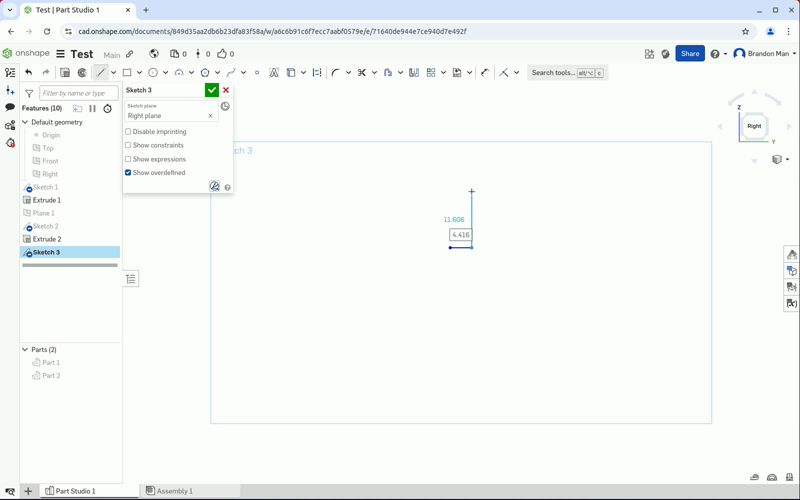
key_up(shift)
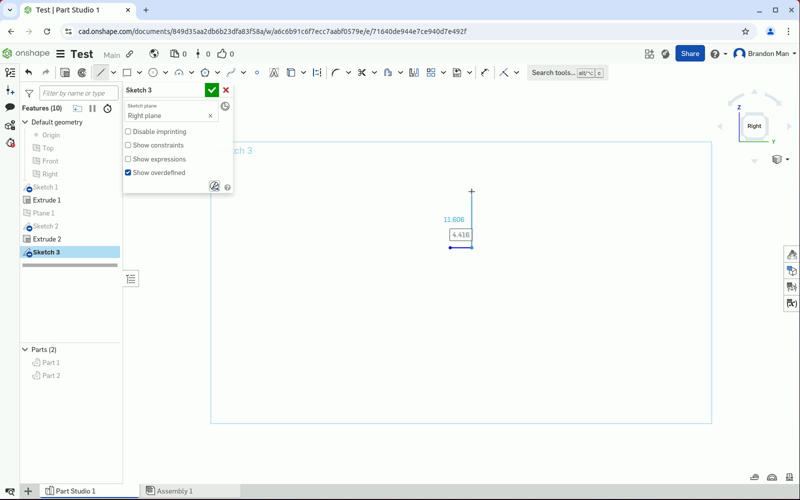
key_down(shift)
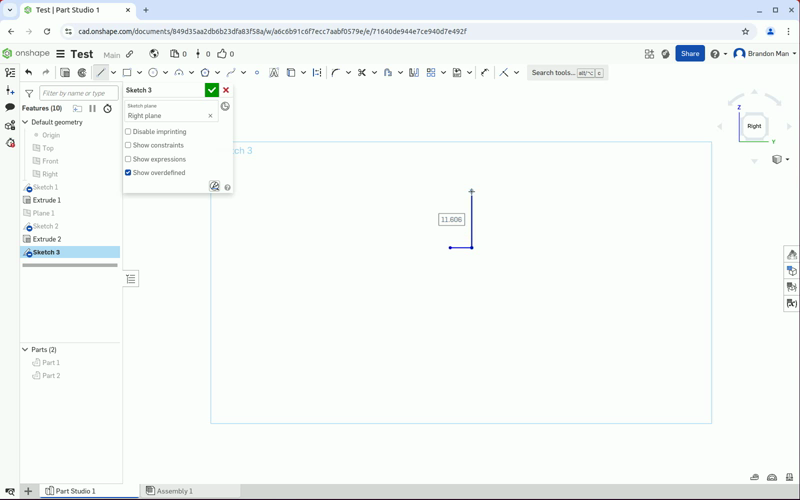
mouse_move(501, 191)
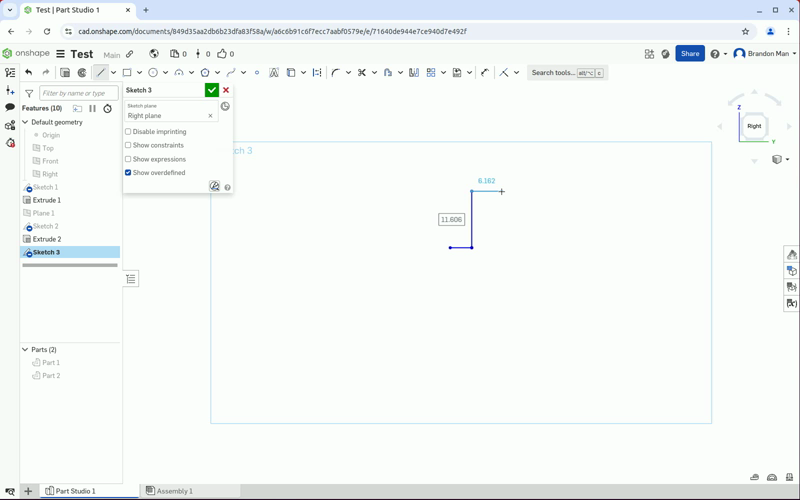
mouse_move(450, 191)
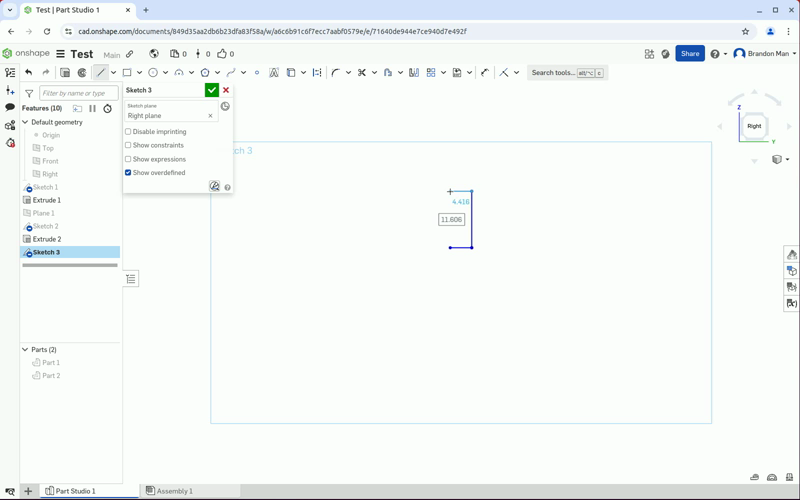
click(450, 191)
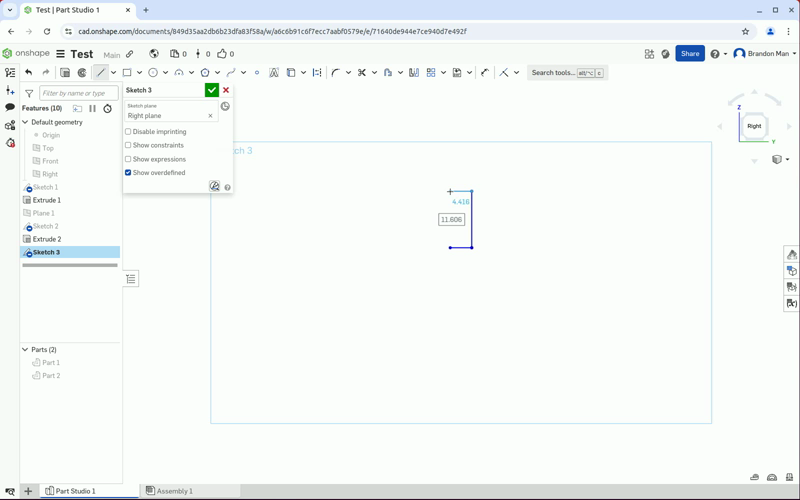
key_up(shift)
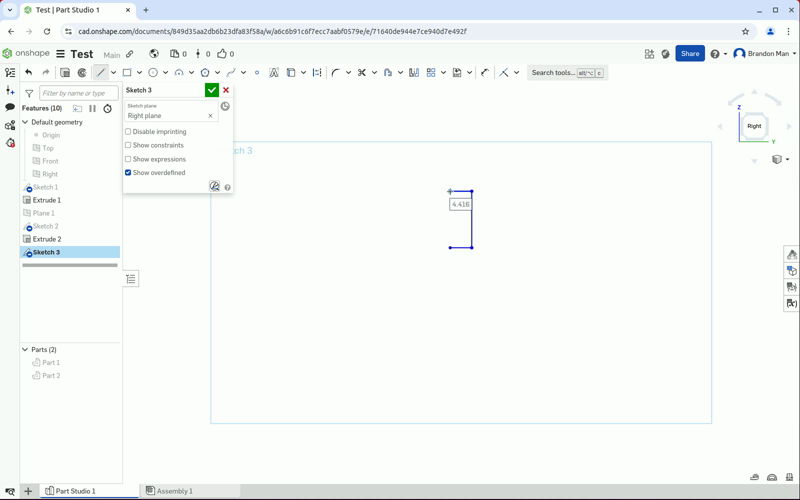
mouse_move(480, 191)
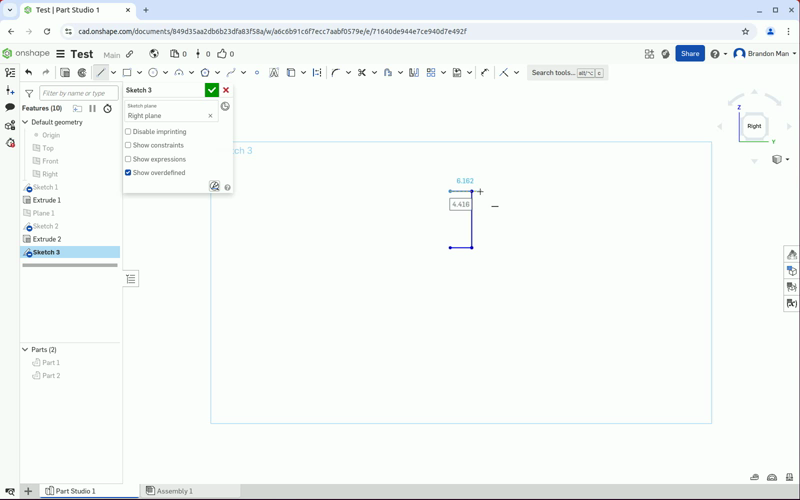
key_down(shift)
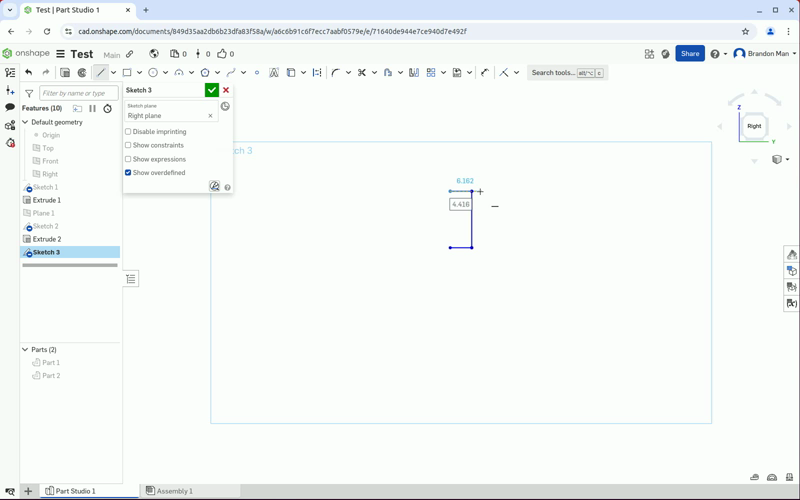
mouse_move(450, 247)
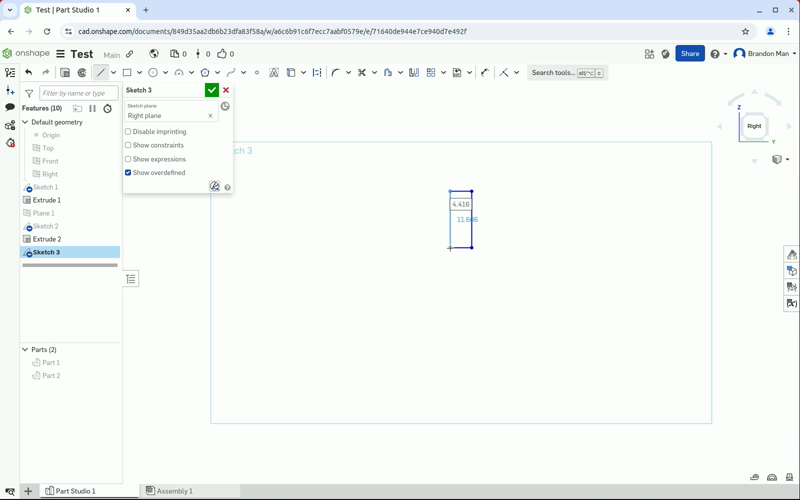
key_up(shift)
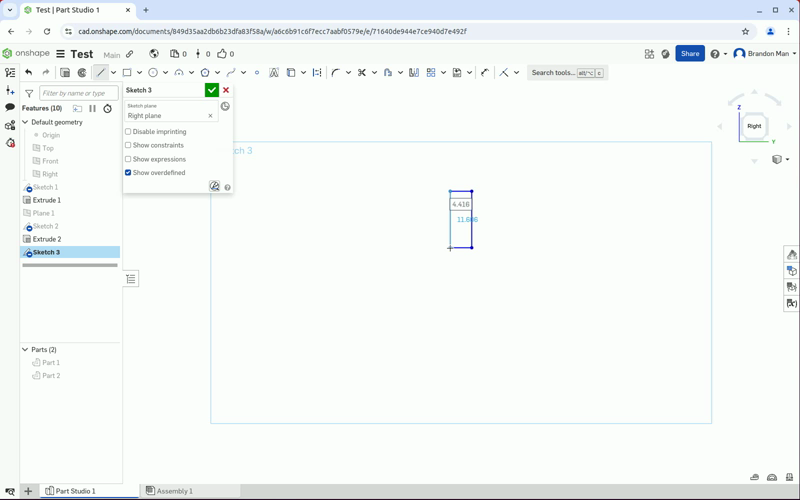
click(450, 247)
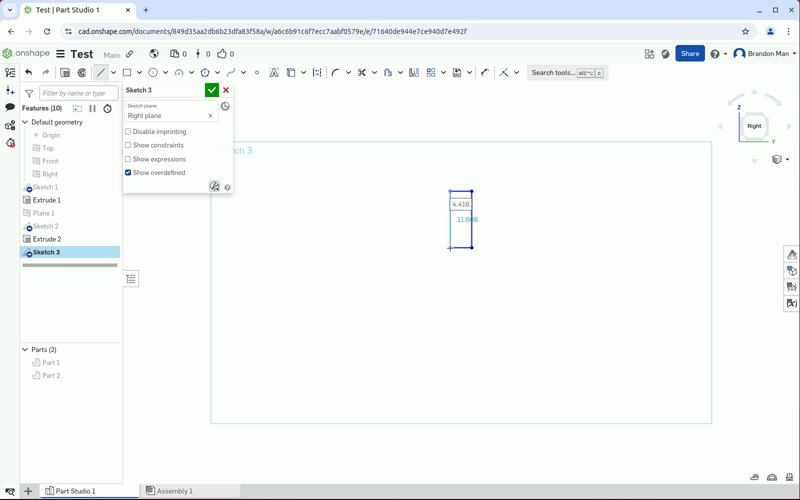
key(esc)
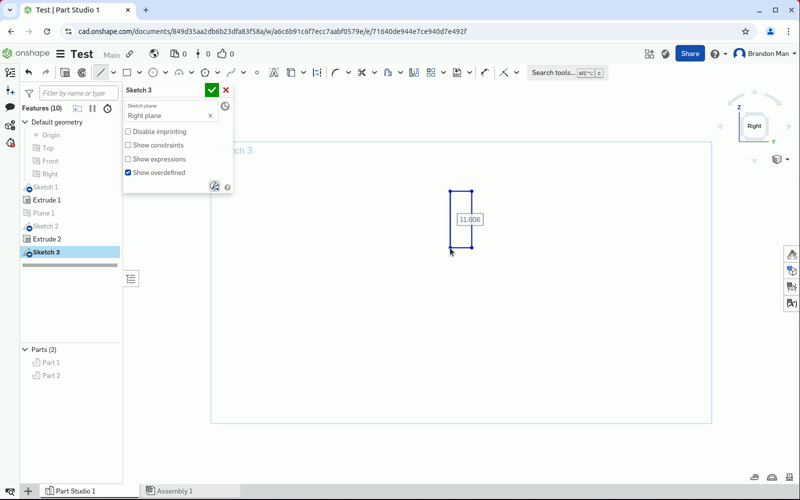
mouse_move(453, 214)
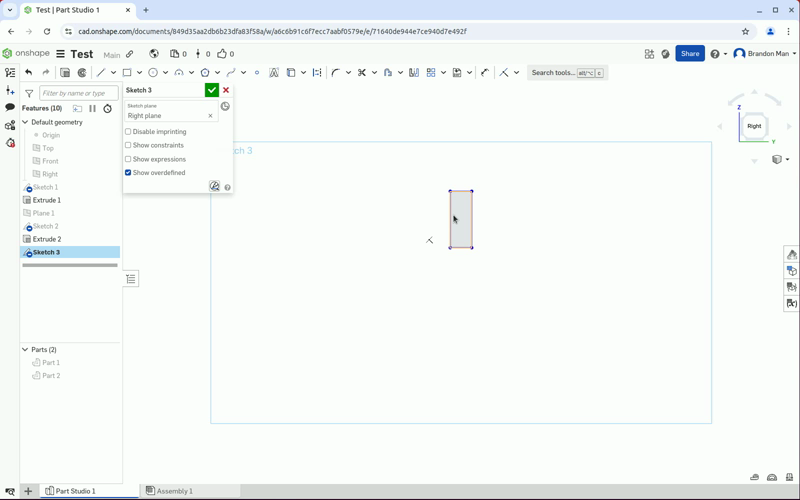
scroll(6)
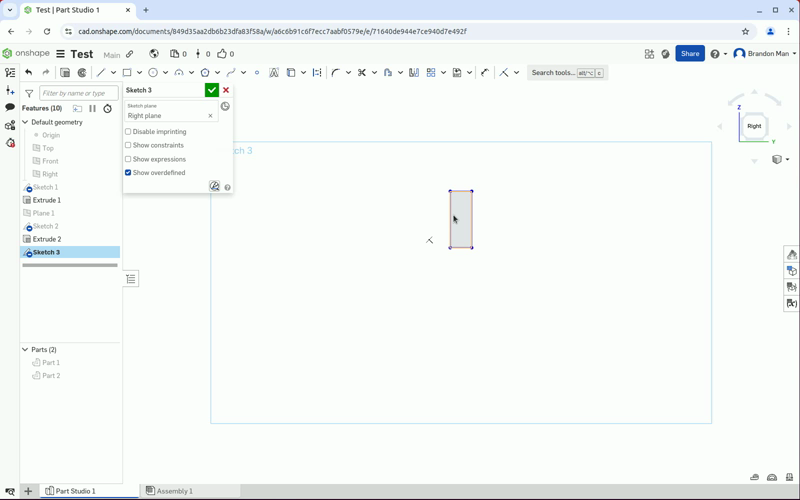
scroll(6)
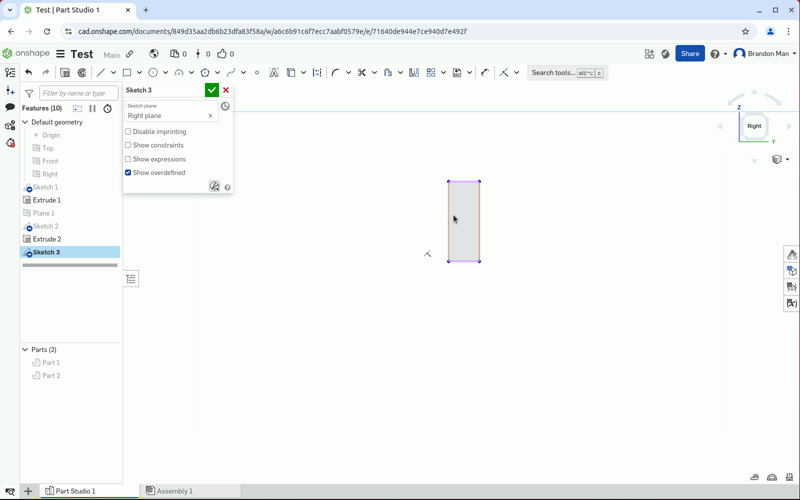
scroll(6)
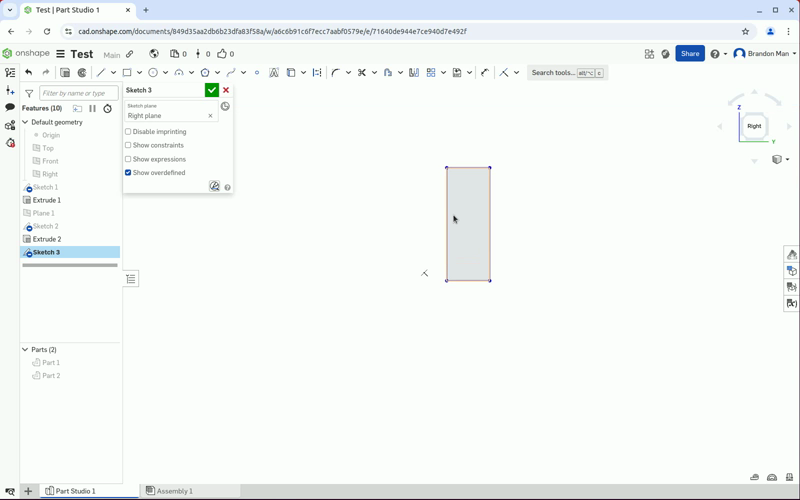
scroll(6)
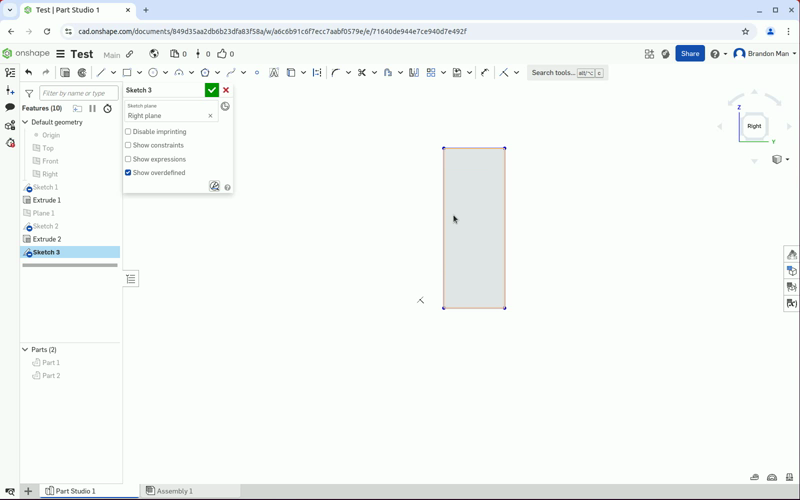
scroll(6)
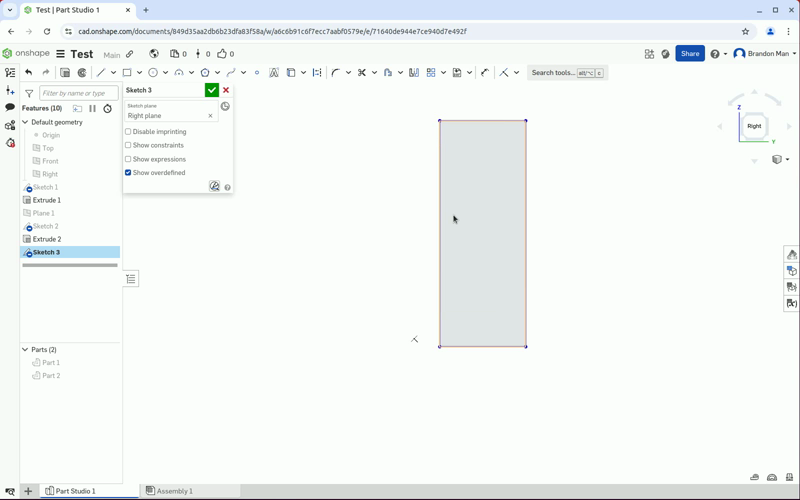
scroll(6)
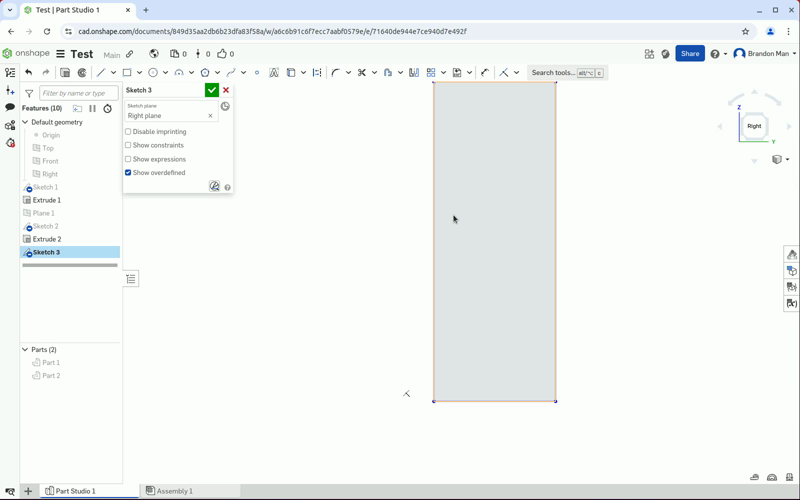
scroll(6)
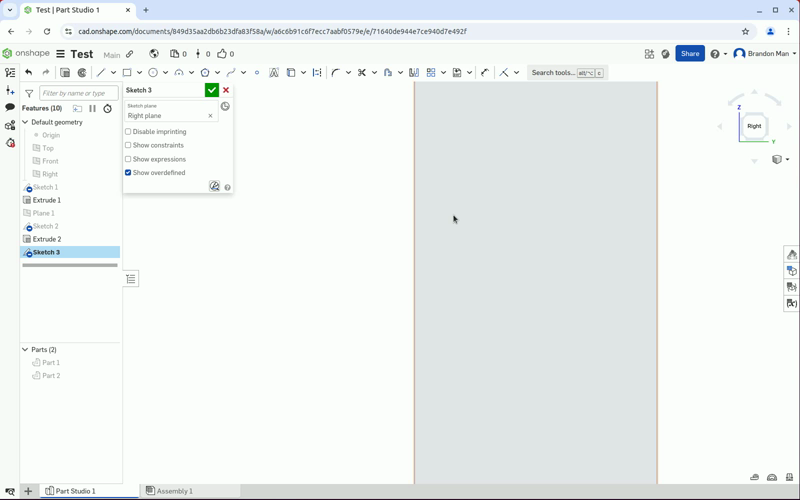
click(453, 214)
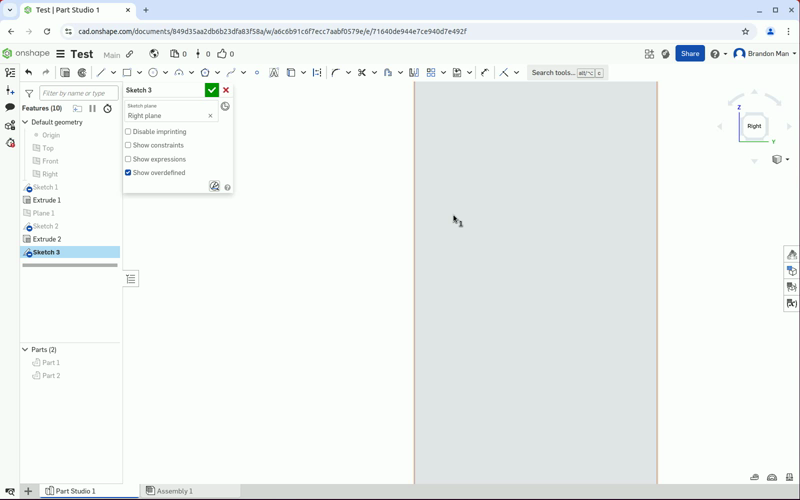
scroll(-6)
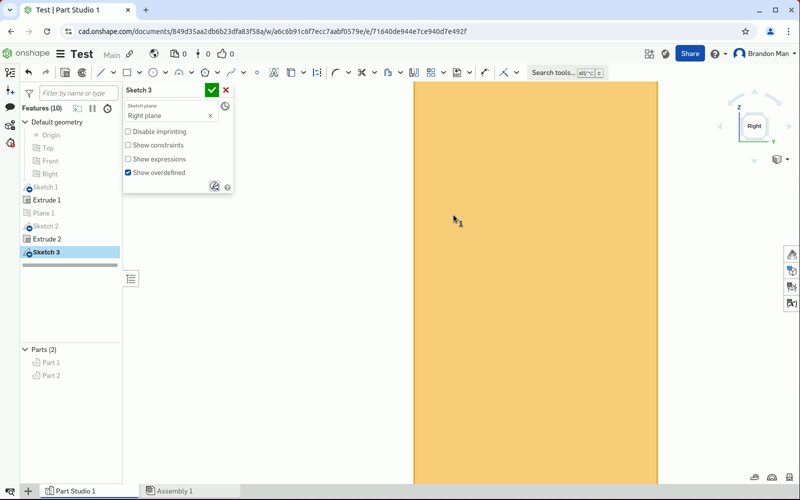
scroll(-6)
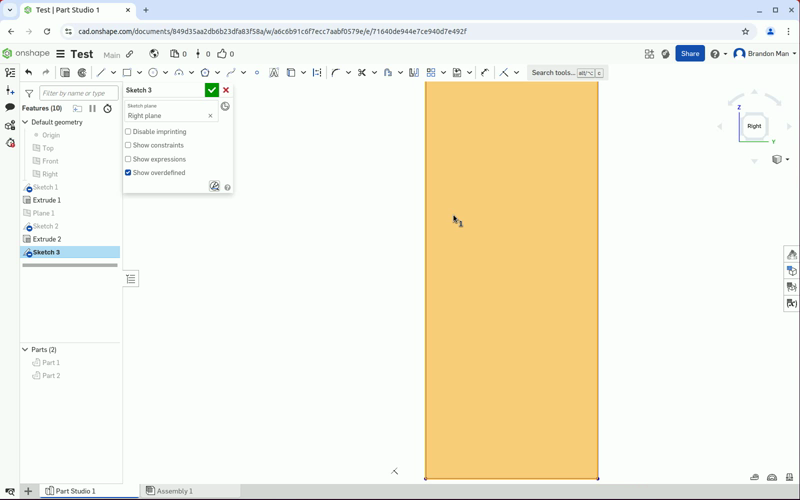
scroll(-6)
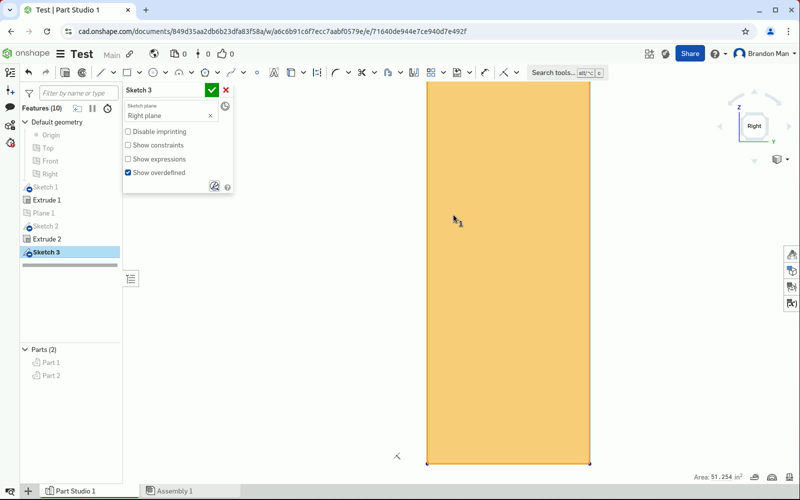
scroll(-6)
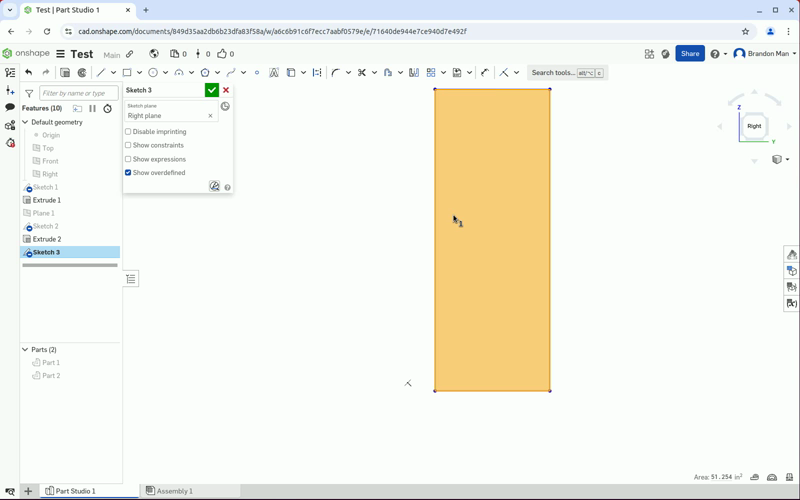
scroll(-6)
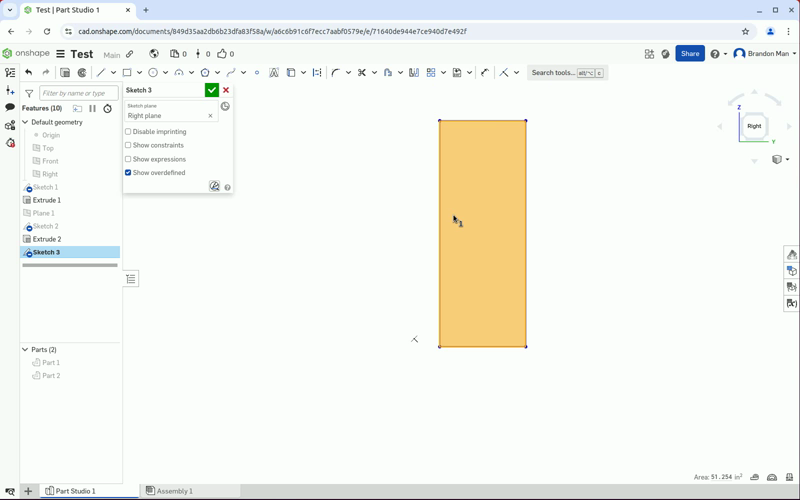
scroll(-6)
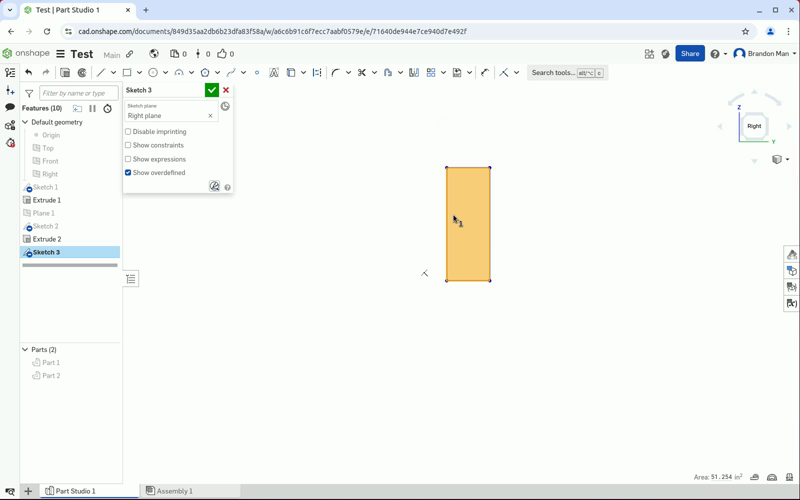
scroll(-6)
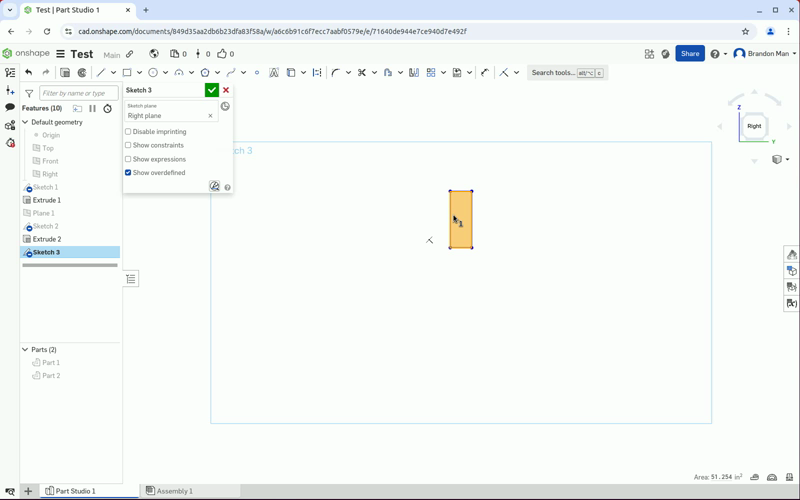
mouse_move(73, 352)
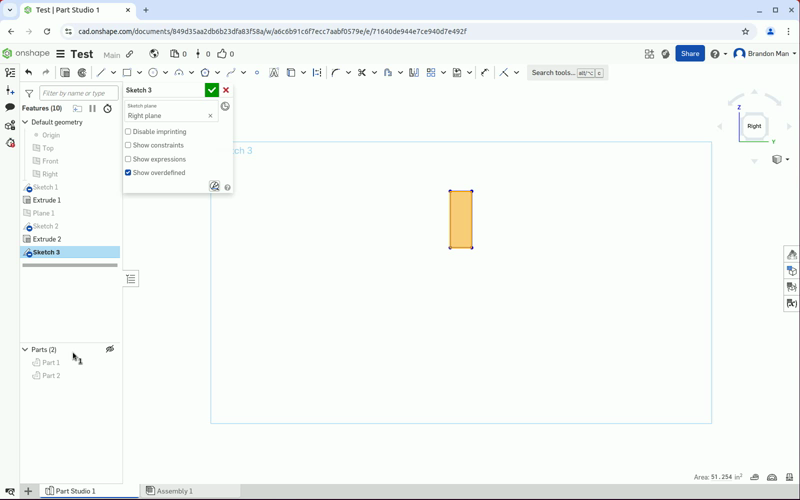
key(shift+y)
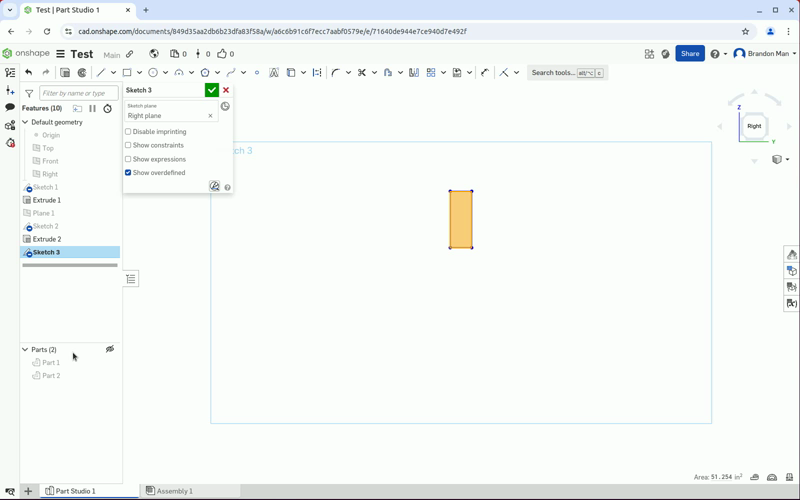
key(shift+e)
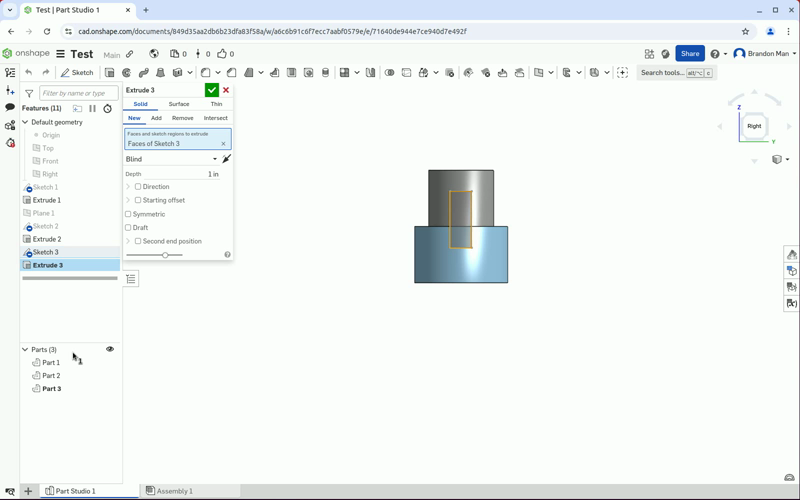
mouse_move(143, 106)
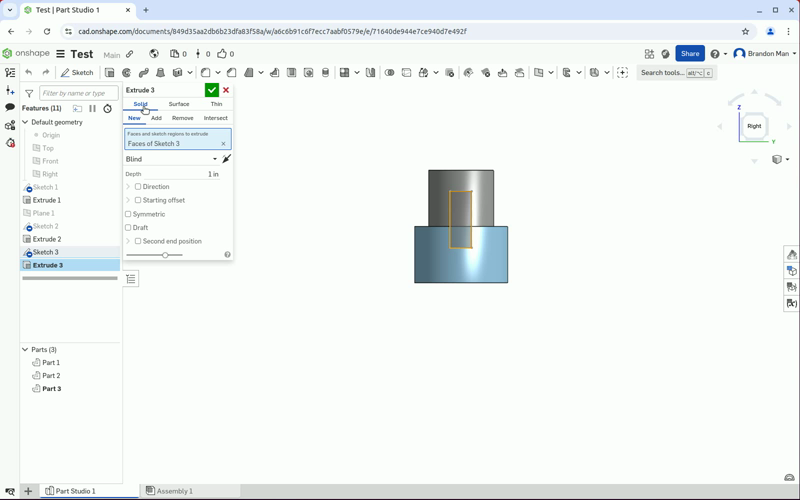
click(143, 106)
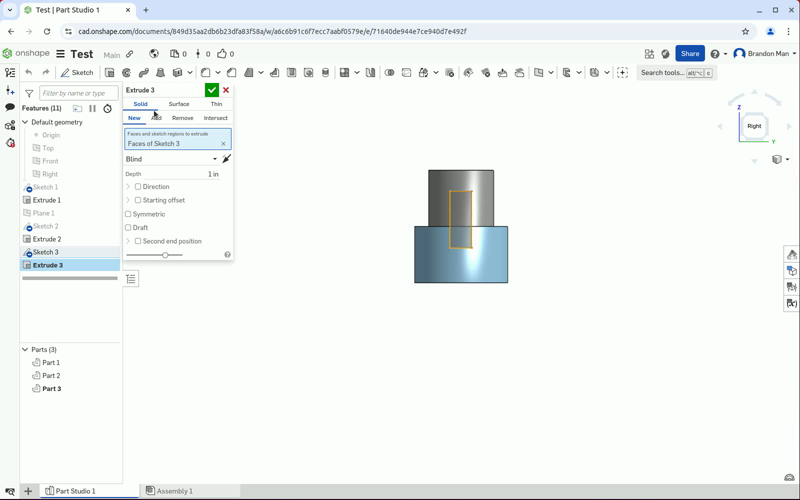
mouse_move(186, 120)
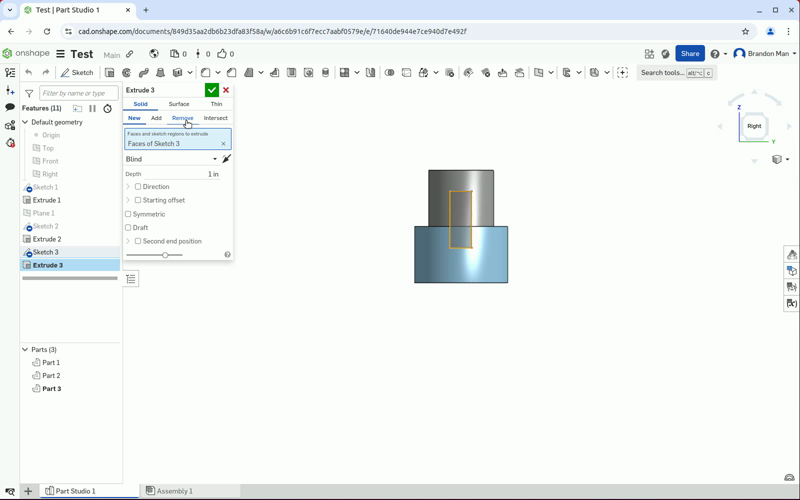
click(186, 120)
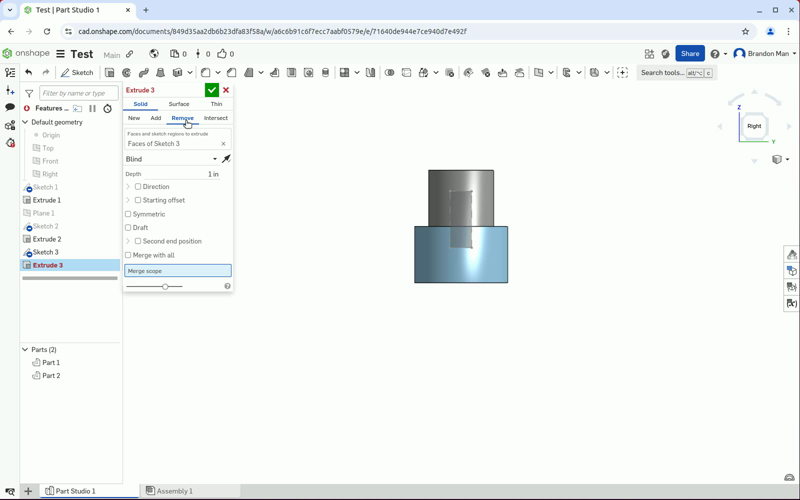
key(tab, 4)
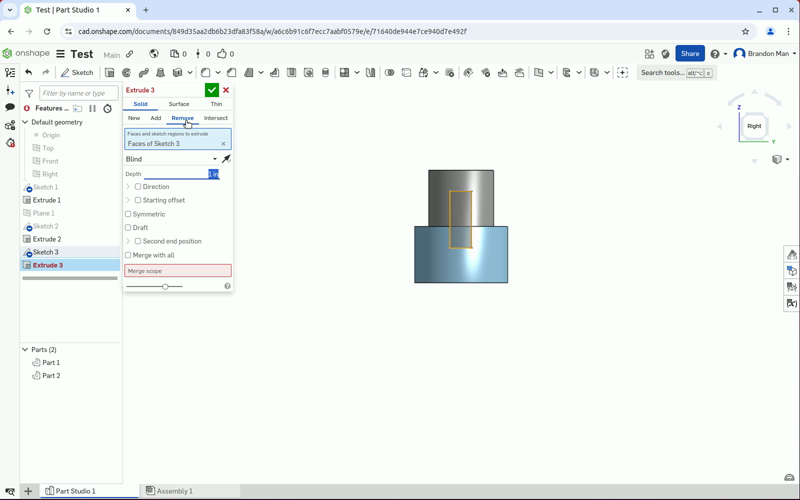
text(-18.776)
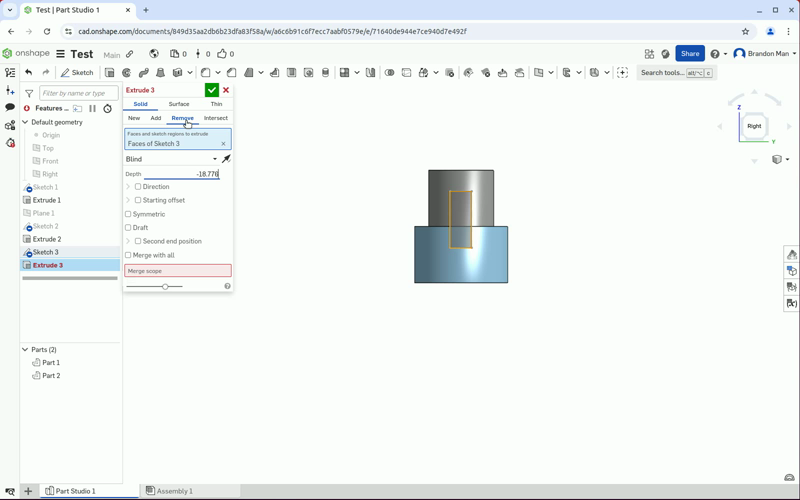
key(tab, 3)
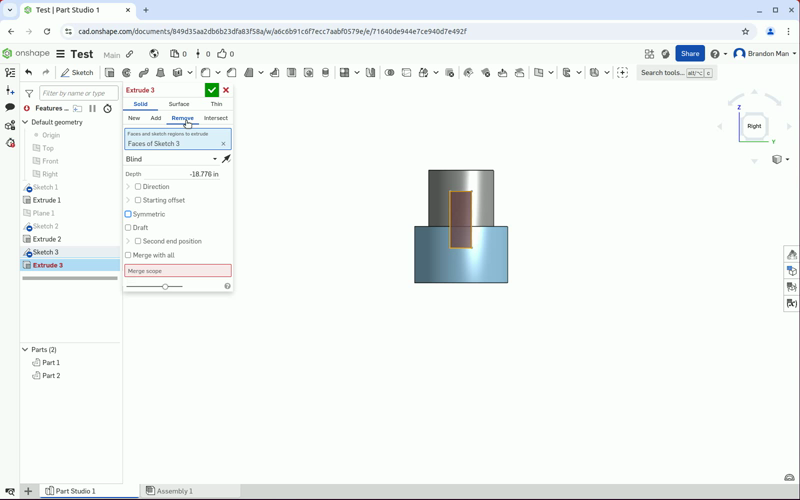
key(space)
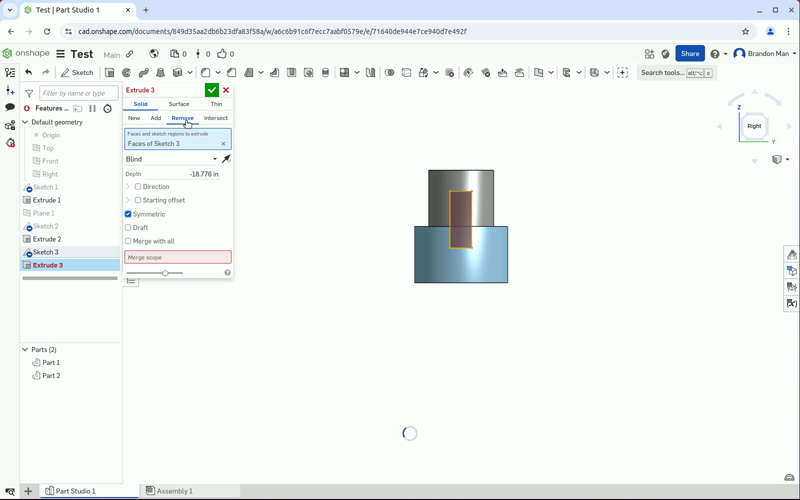
key(tab, 2)
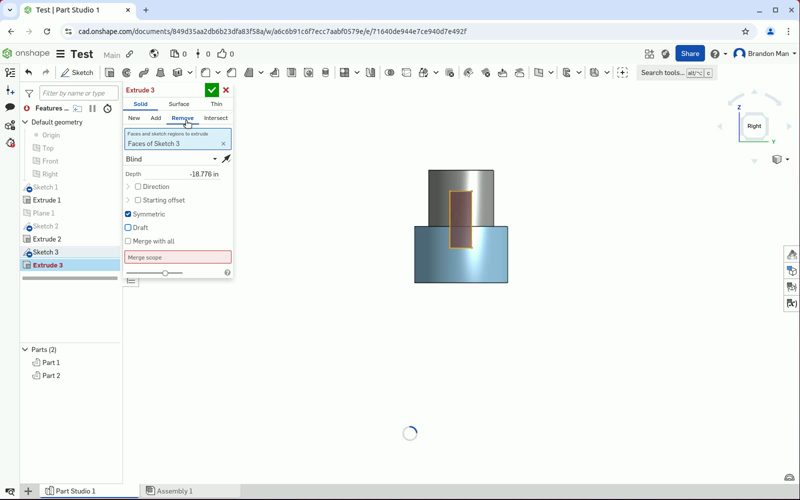
key(space)
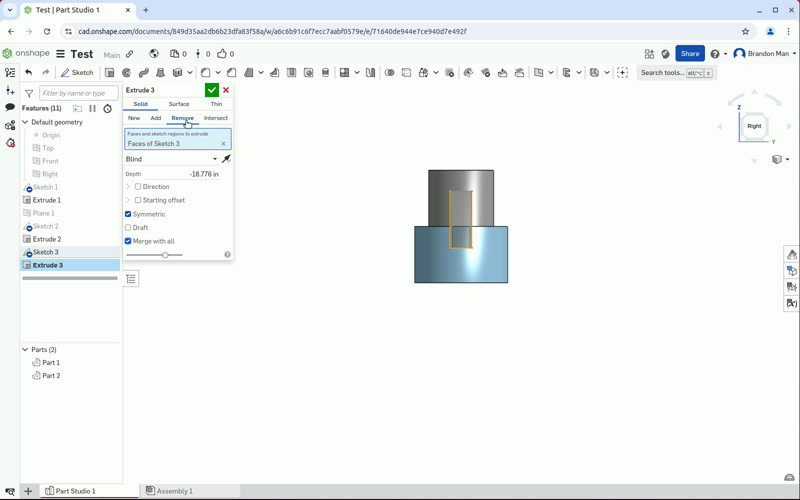
key(enter)
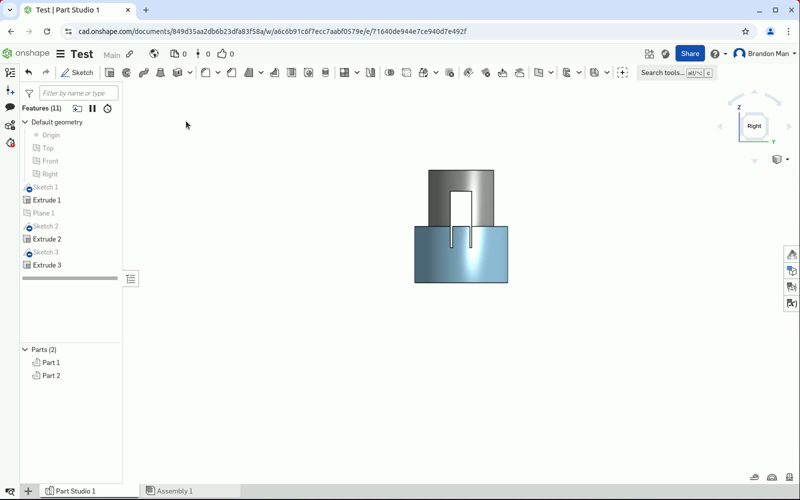
key(shift+h)
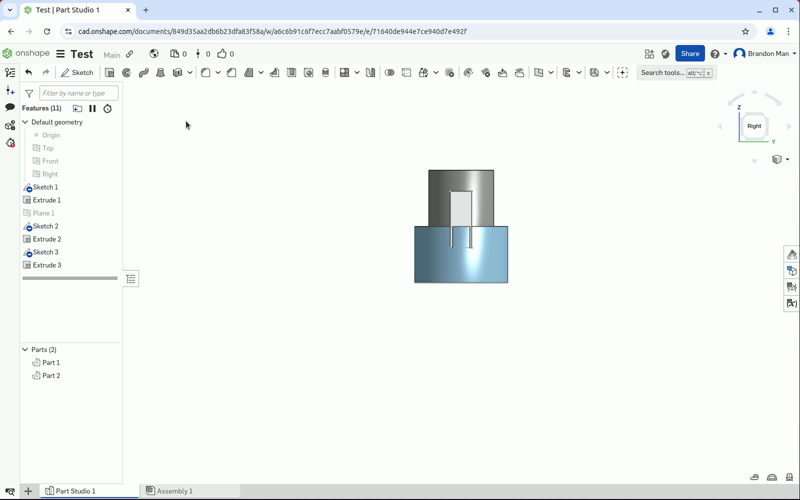
key(shift+h)
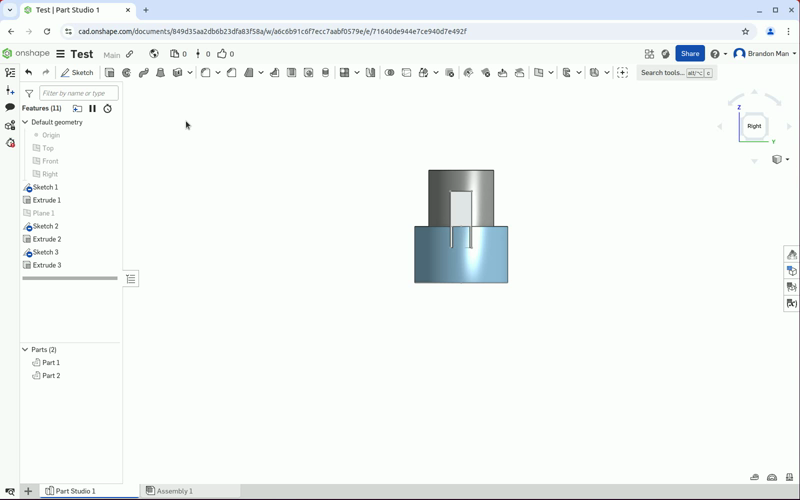
key(shift+7)
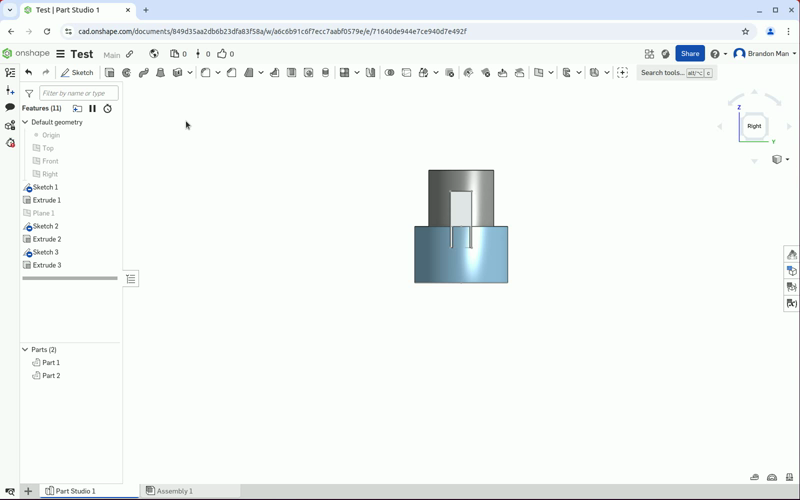
key(right, 2)
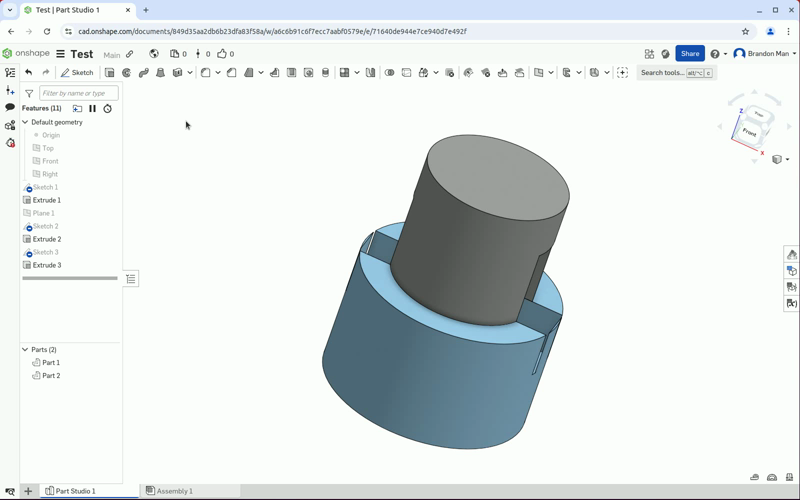
key(down, 2)
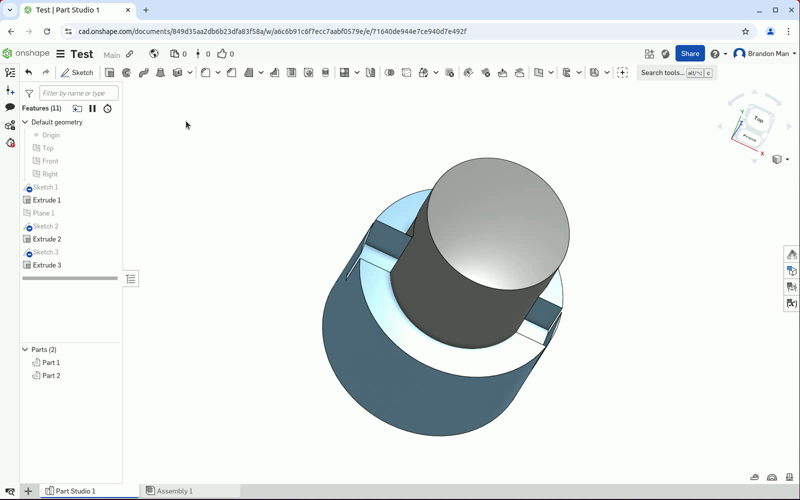
key(up, 2)
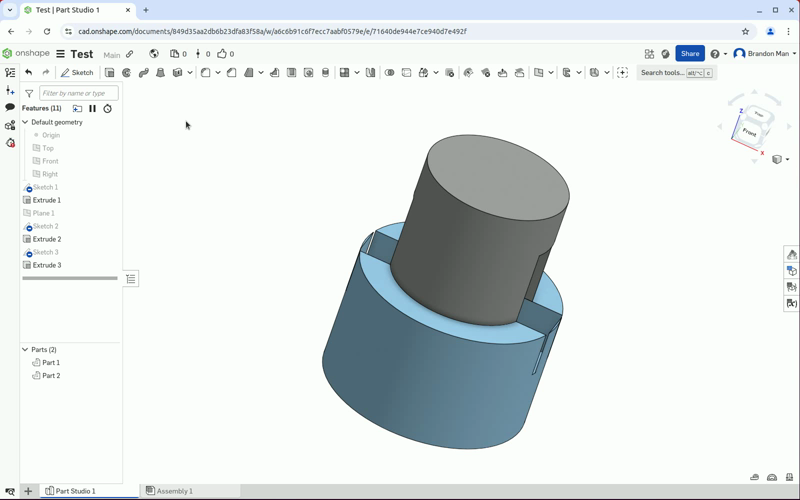
key(left, 2)
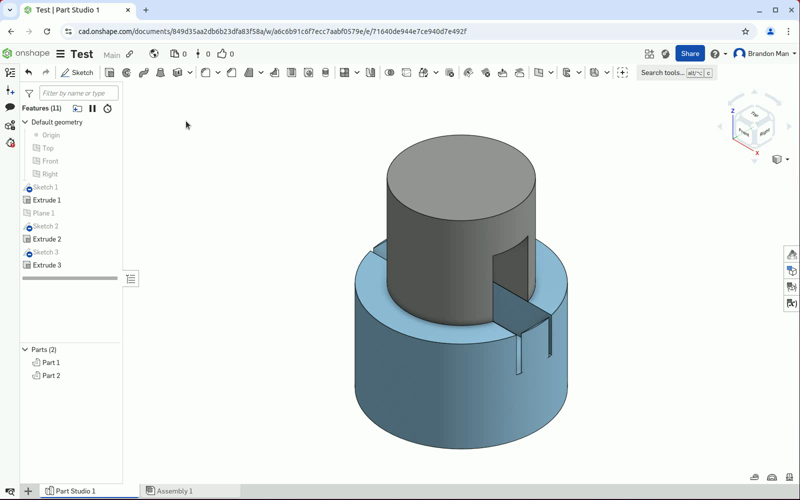
mouse_move(73, 189)
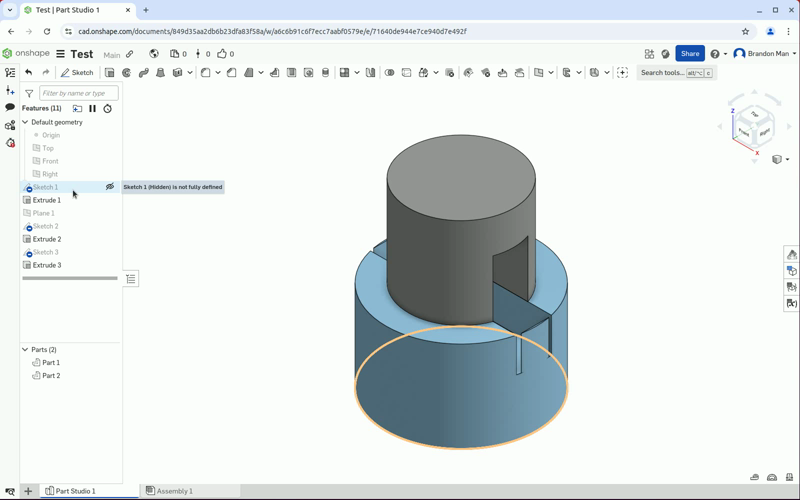
click(73, 189)